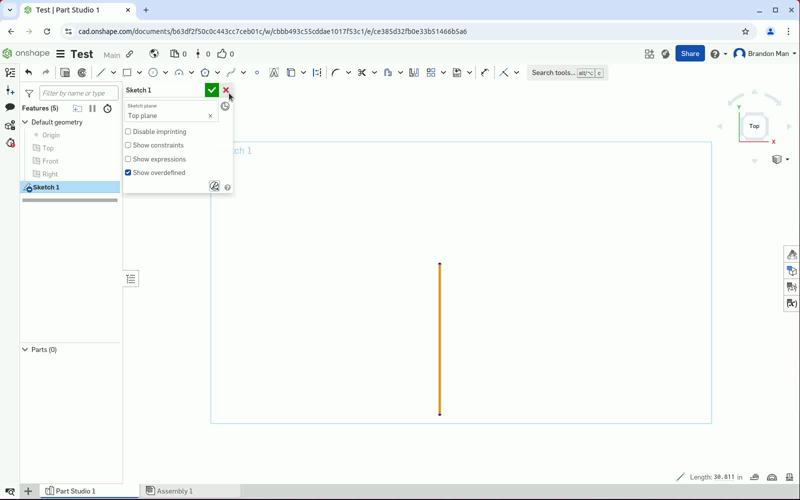
key(shift+h)
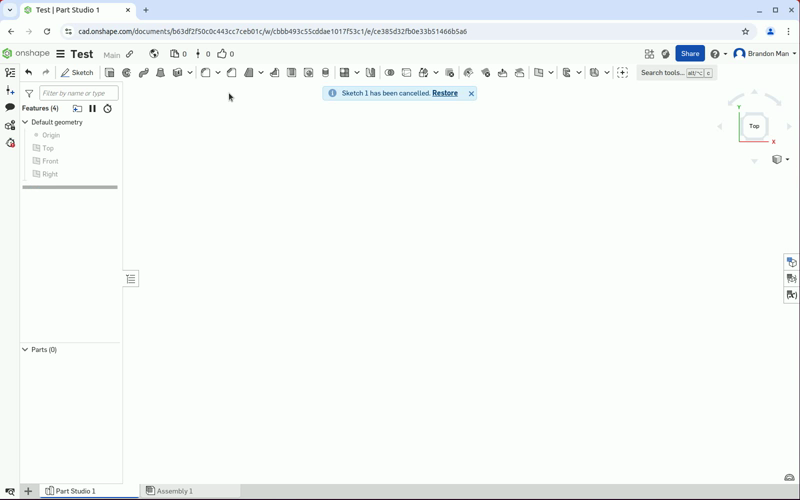
mouse_move(73, 352)
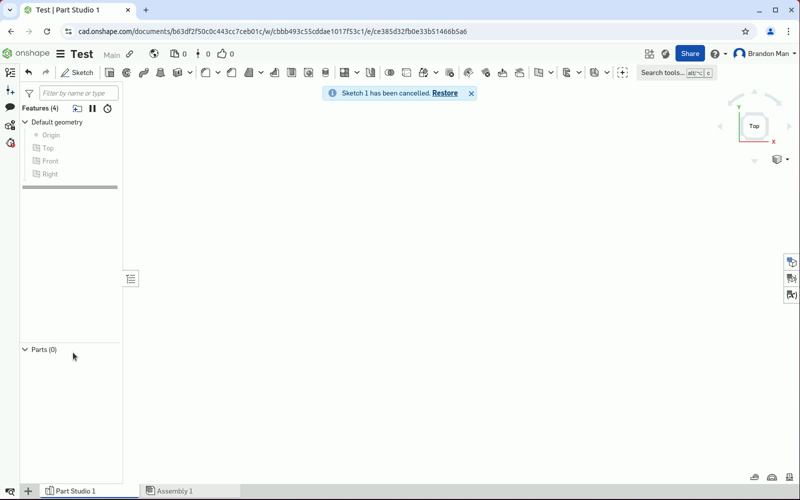
key(y)
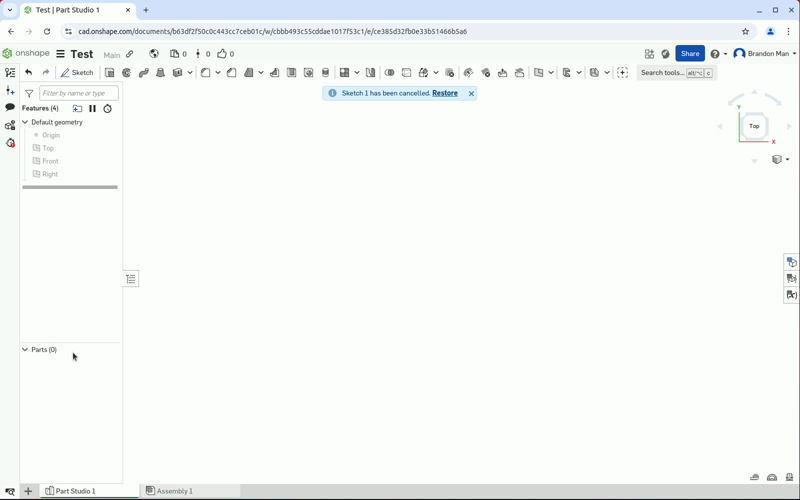
key(shift+p)
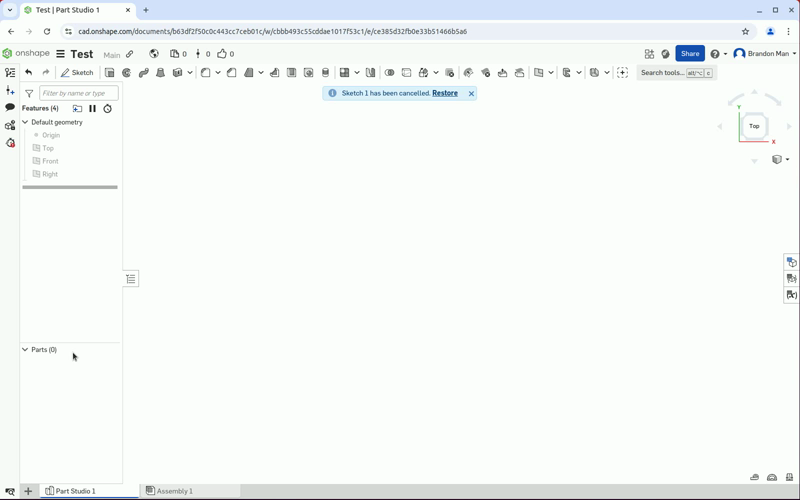
key(space)
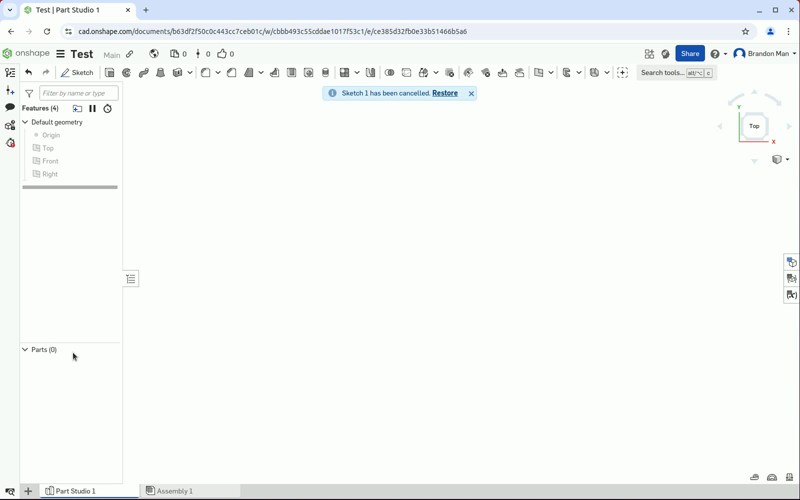
key_down(shift)
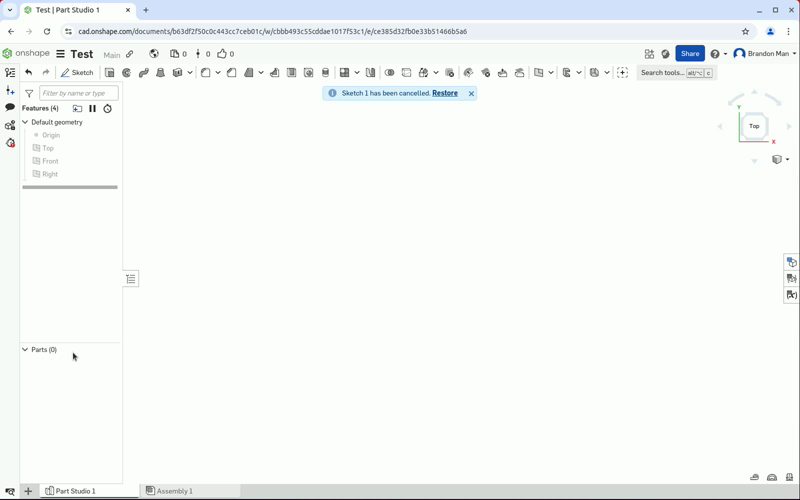
key(up)
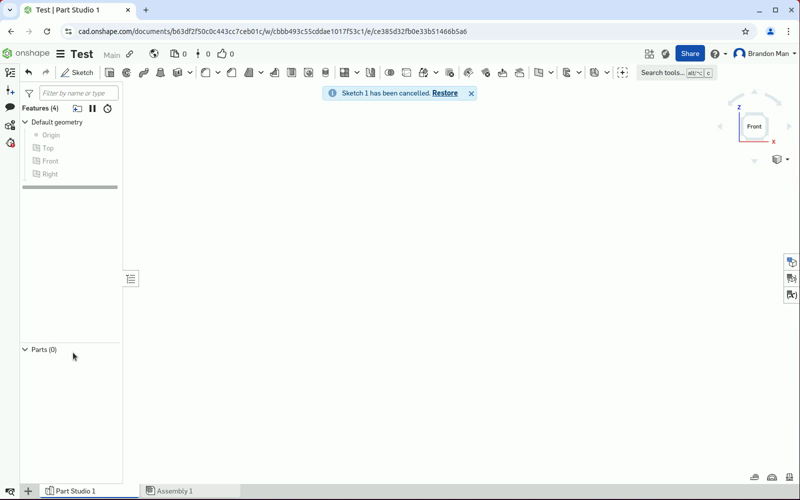
key_up(shift)
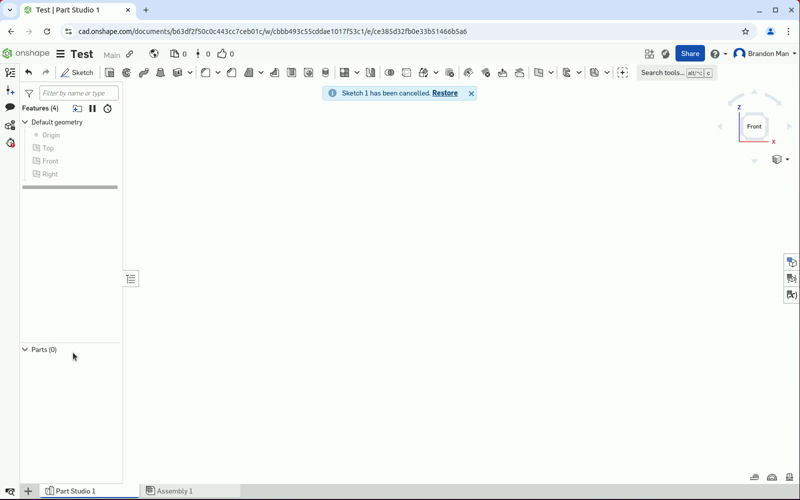
mouse_move(73, 352)
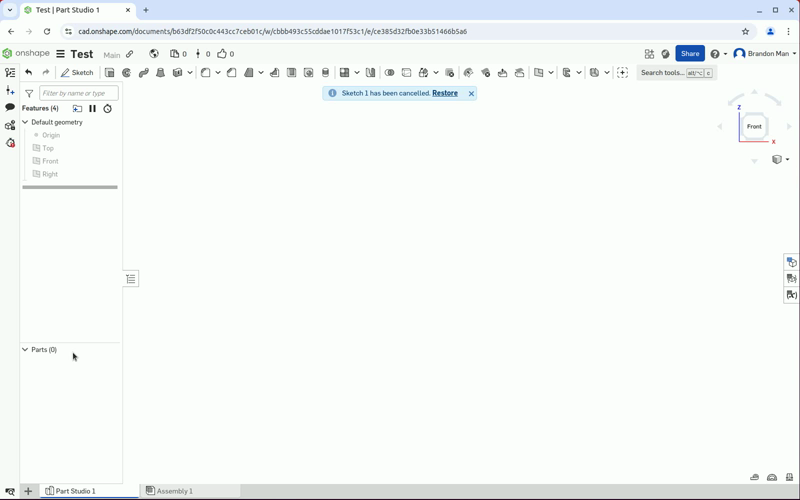
key(shift+y)
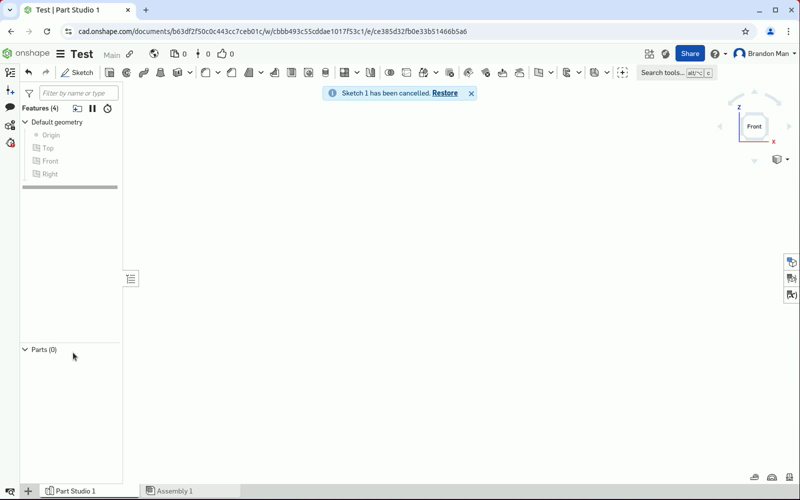
key(shift+s)
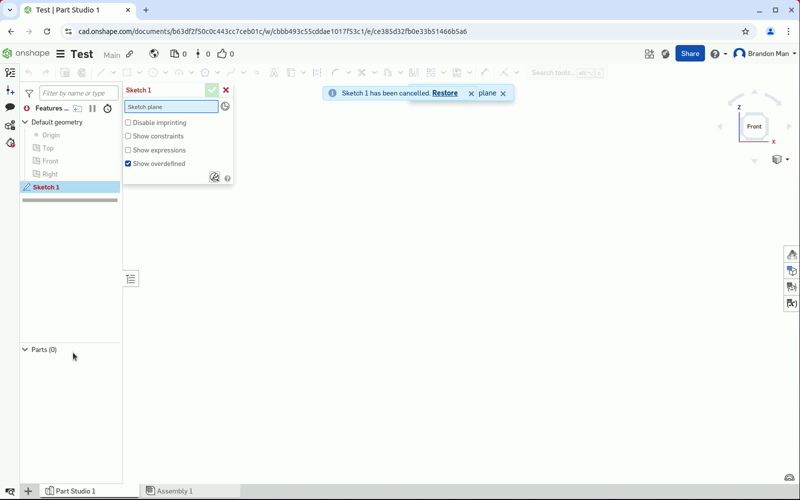
mouse_move(73, 163)
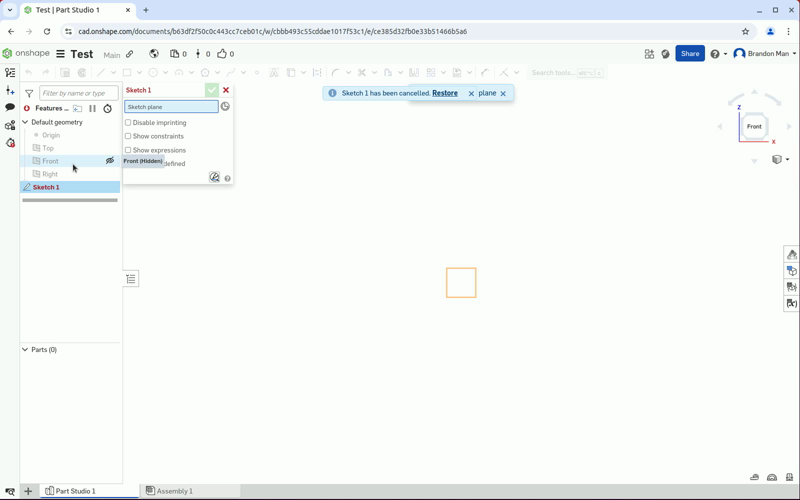
click(73, 163)
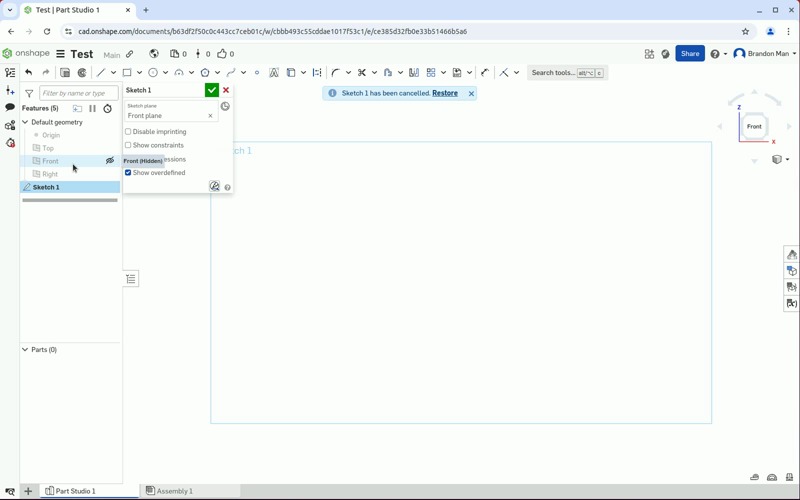
mouse_move(73, 352)
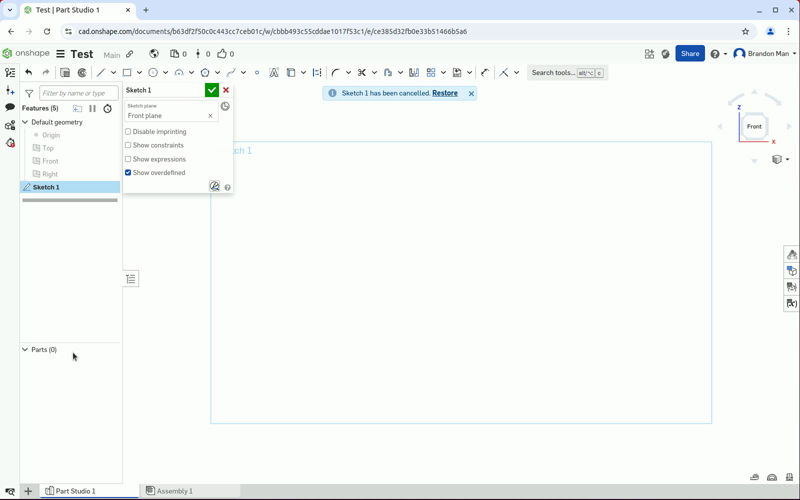
key(y)
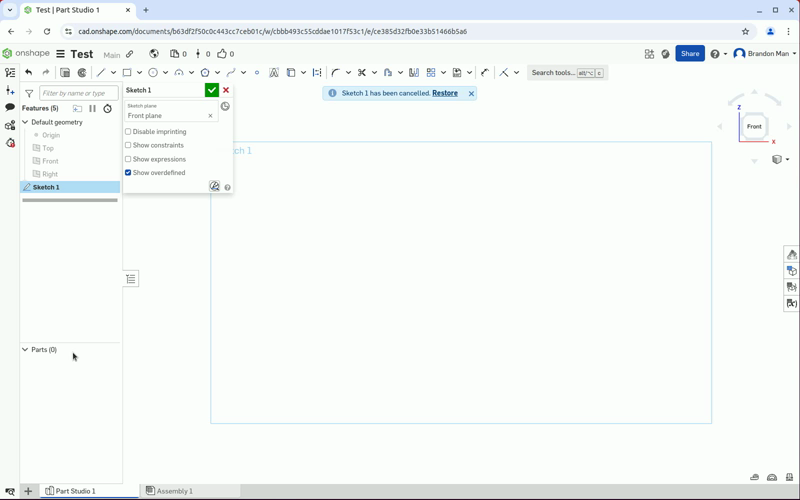
key(l)
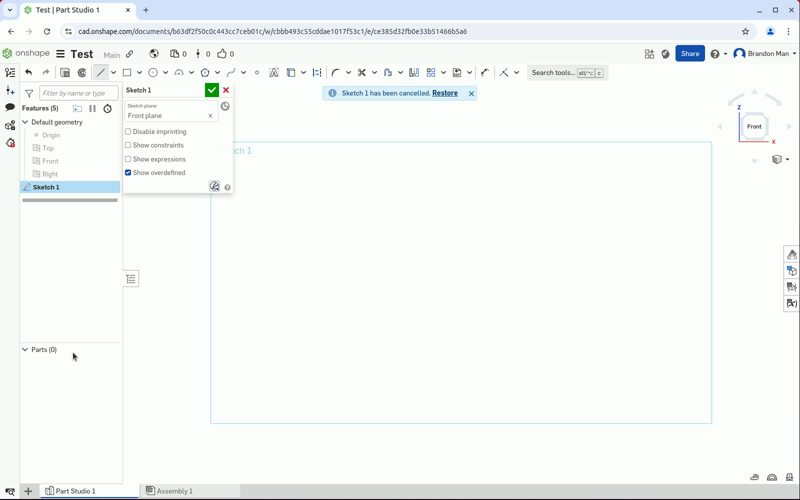
key_down(shift)
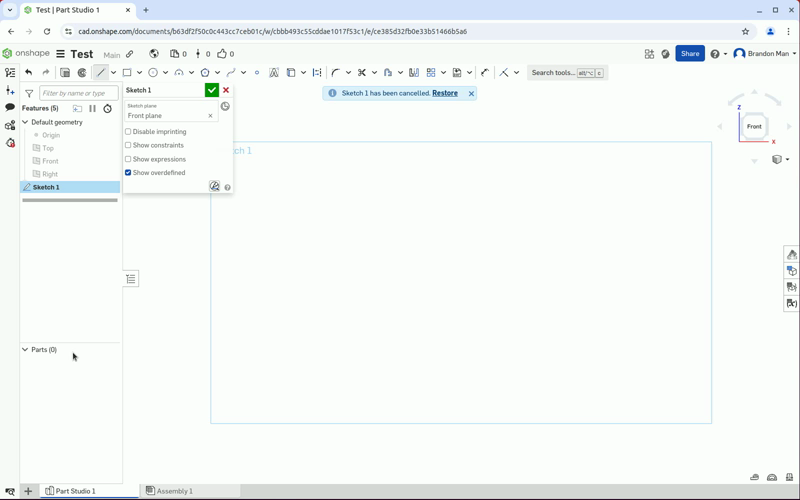
mouse_move(460, 282)
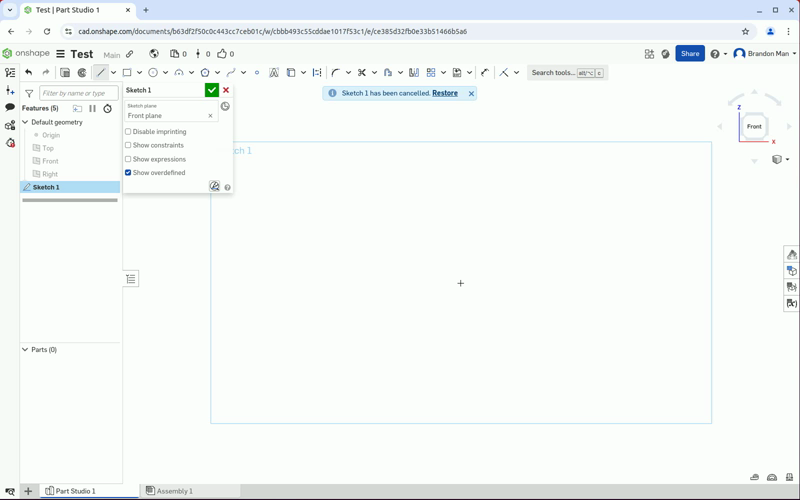
click(460, 282)
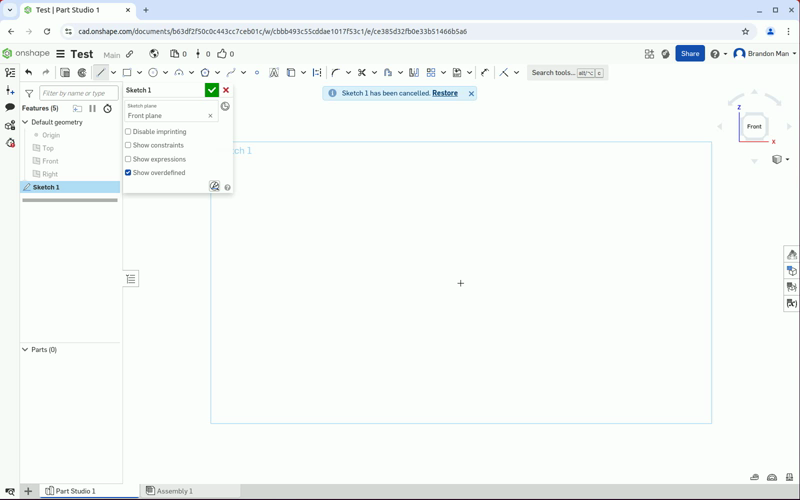
key_up(shift)
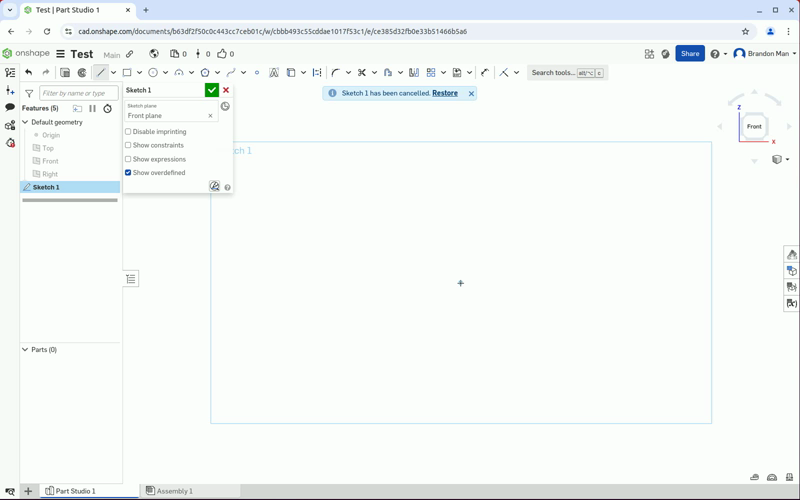
key_down(shift)
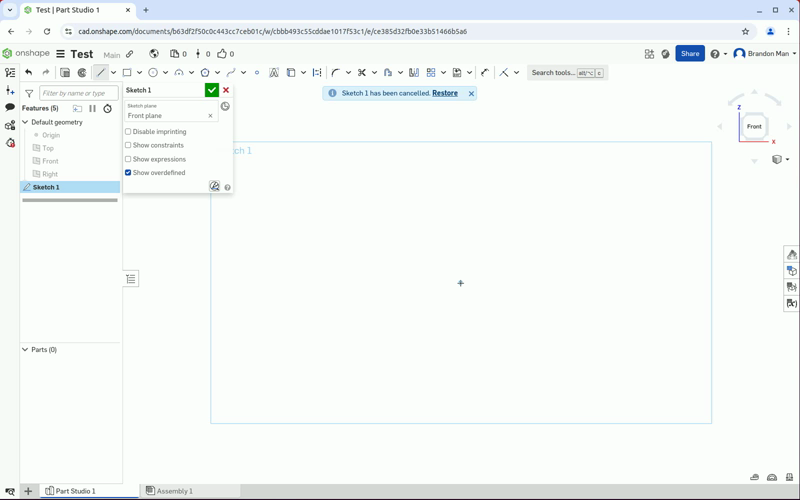
mouse_move(573, 282)
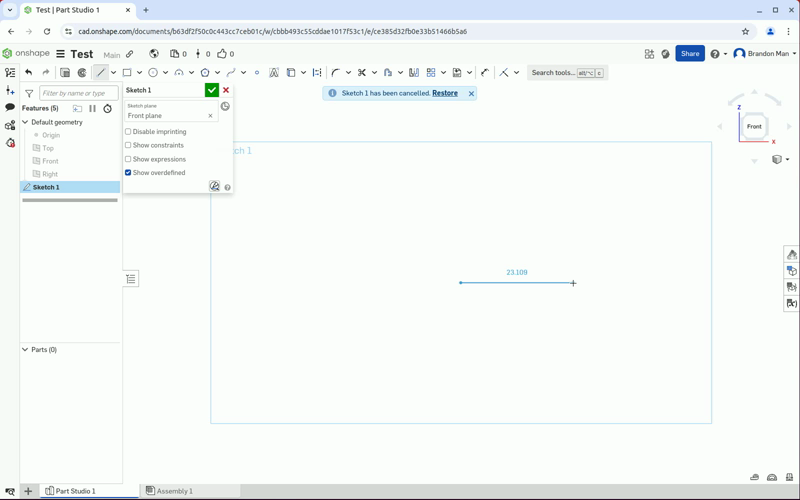
click(573, 282)
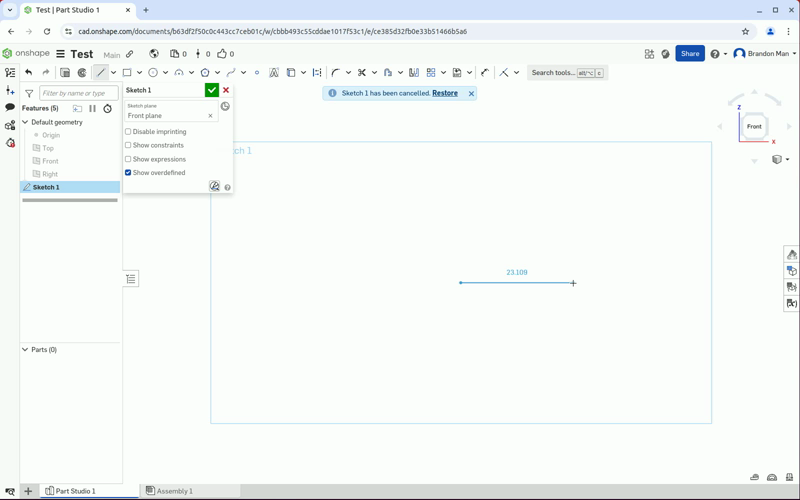
key_up(shift)
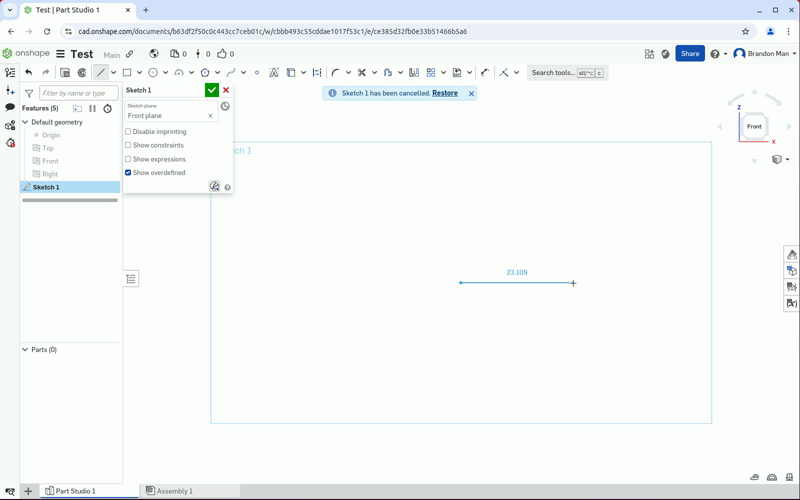
key_down(shift)
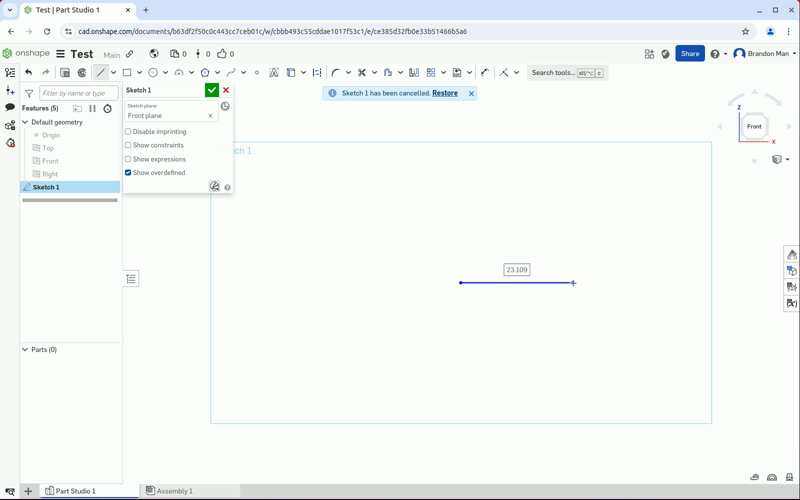
mouse_move(589, 282)
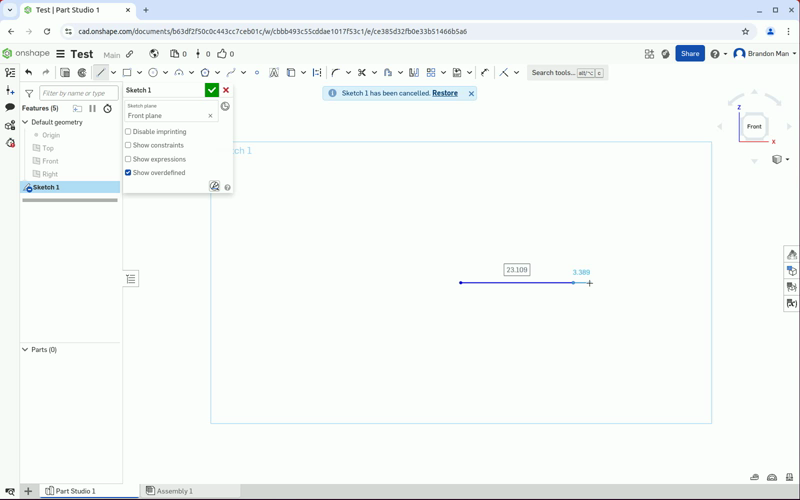
mouse_move(573, 265)
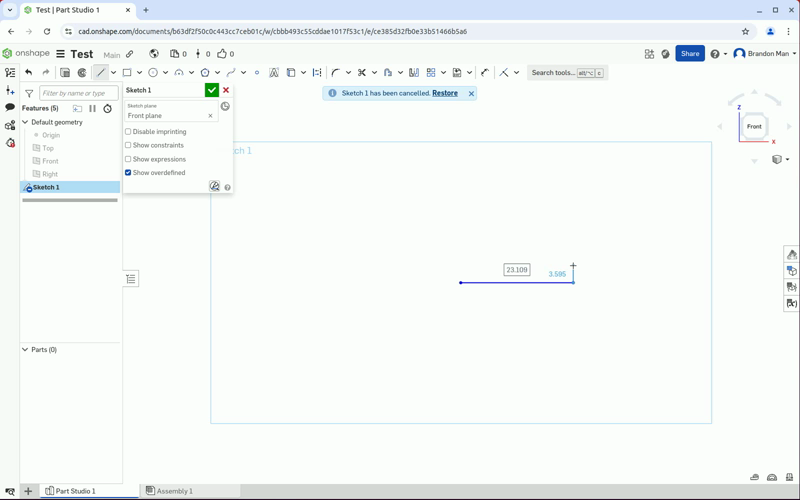
click(573, 265)
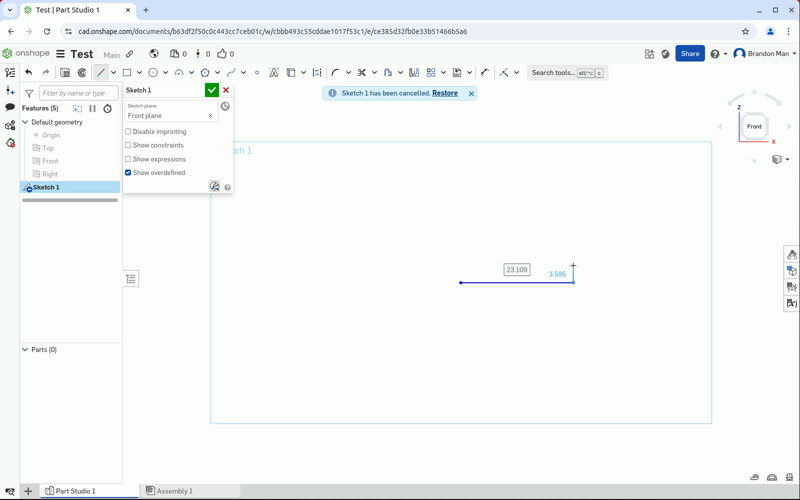
key_up(shift)
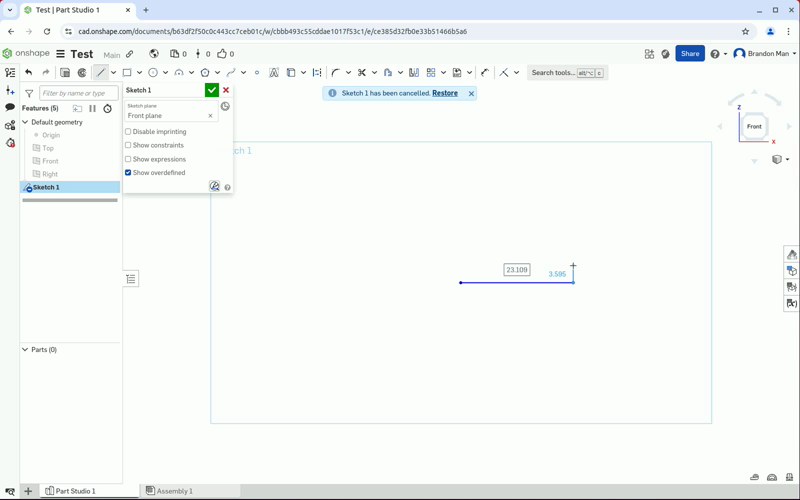
key_down(shift)
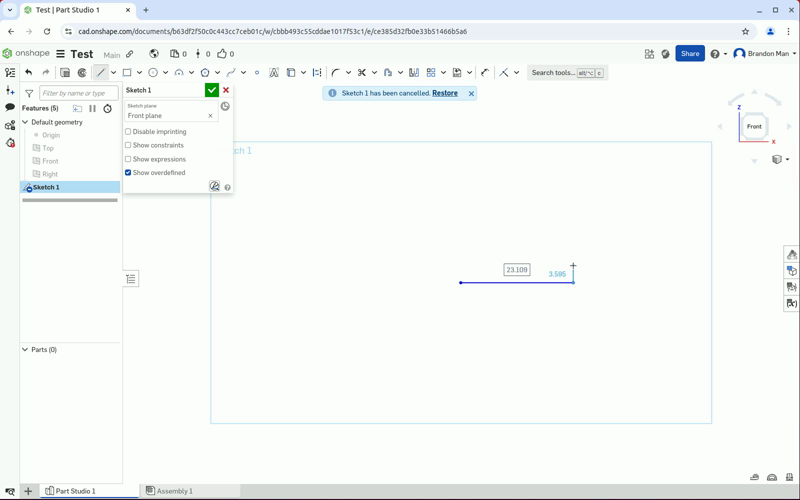
mouse_move(460, 265)
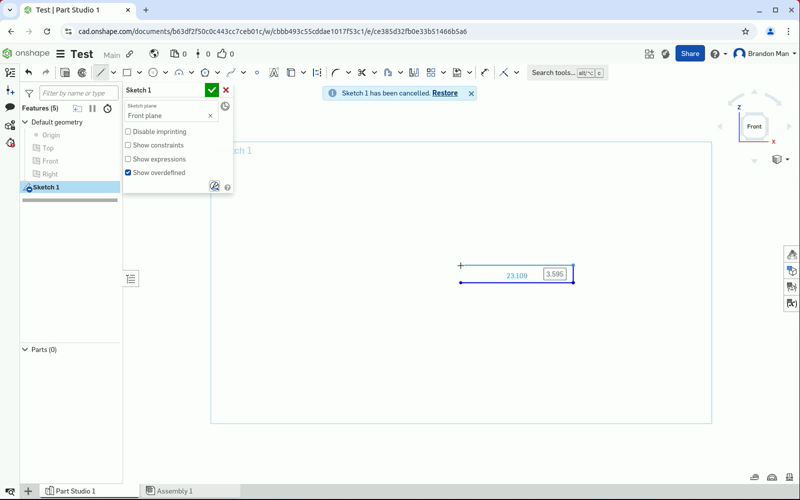
click(460, 265)
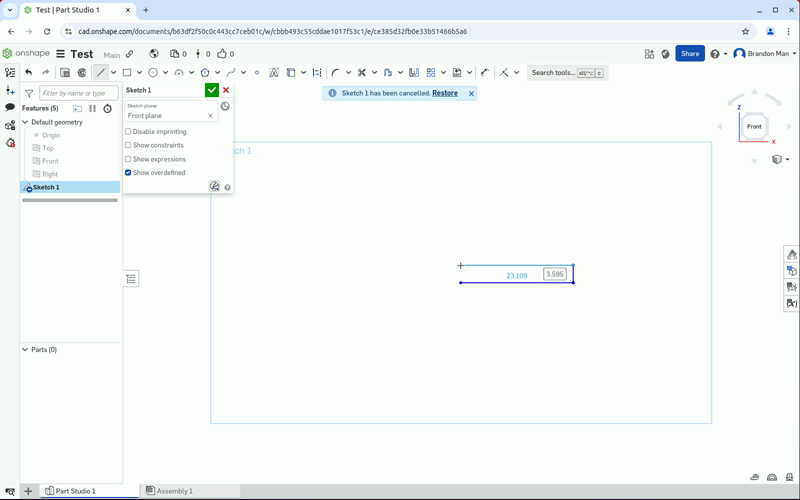
key_up(shift)
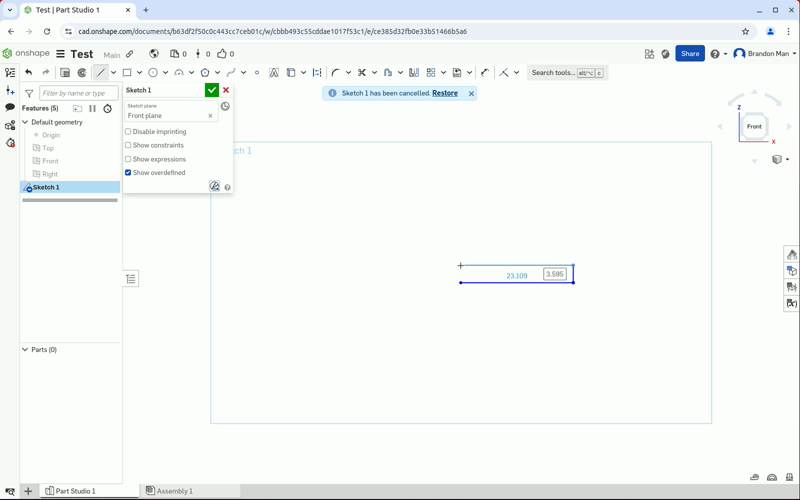
mouse_move(490, 265)
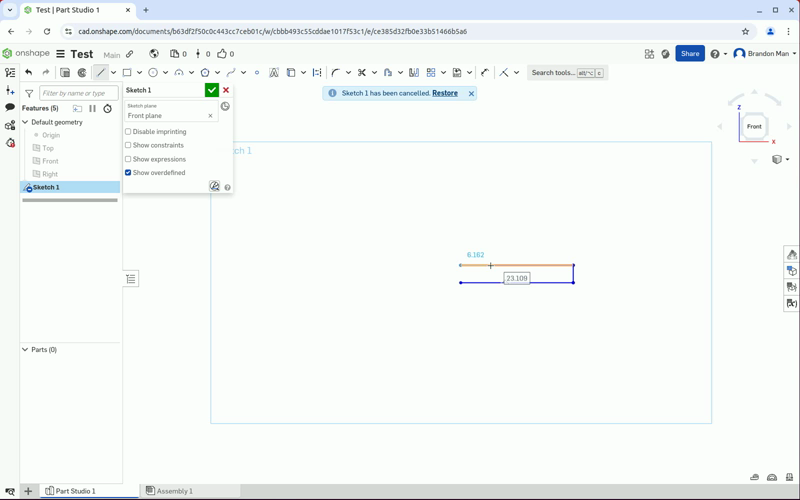
key_down(shift)
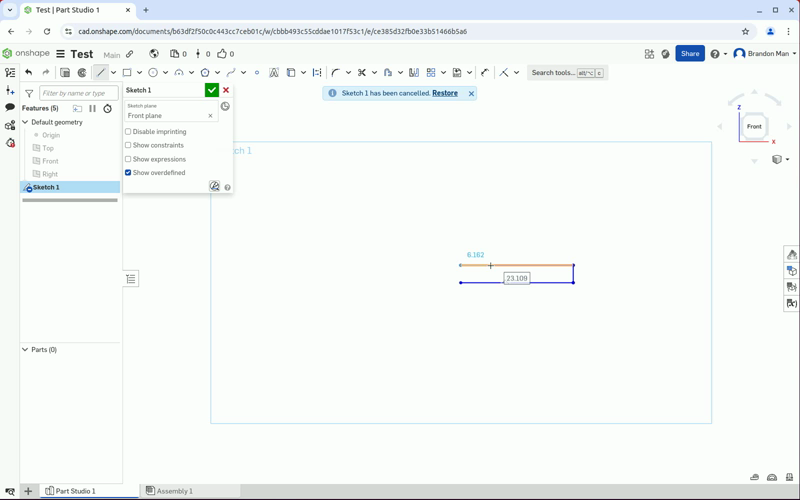
mouse_move(460, 282)
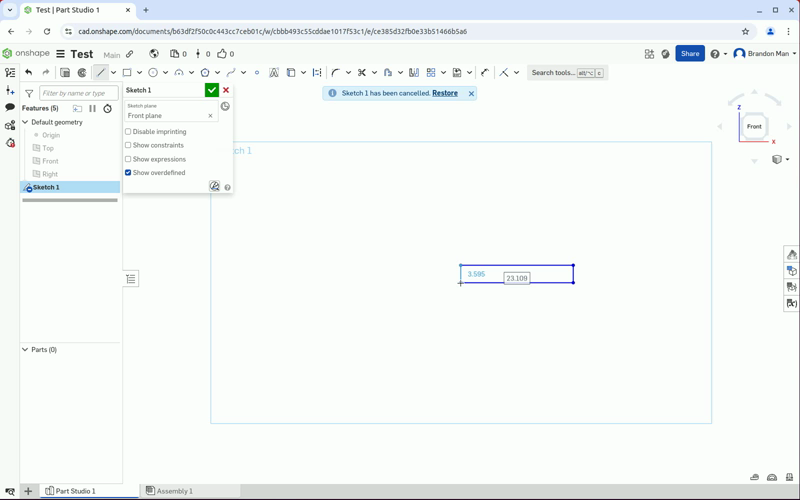
key_up(shift)
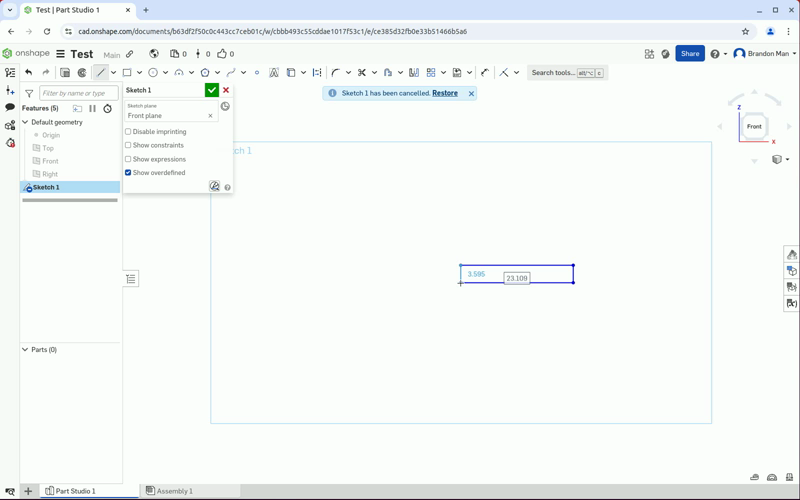
click(460, 282)
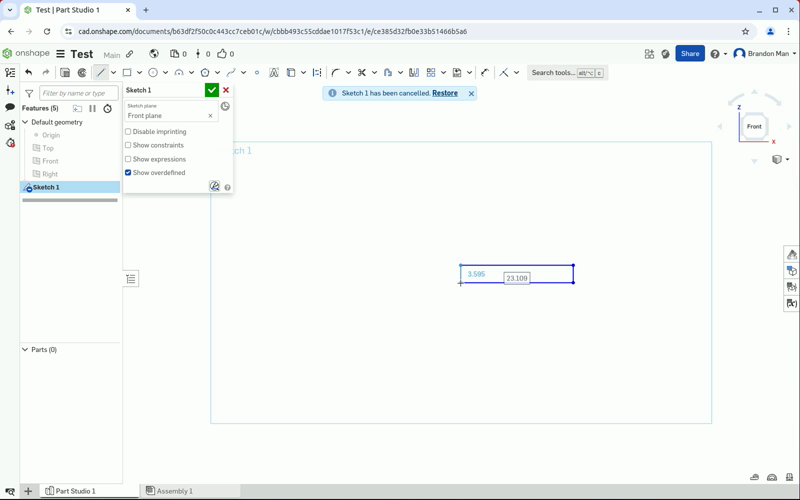
key(esc)
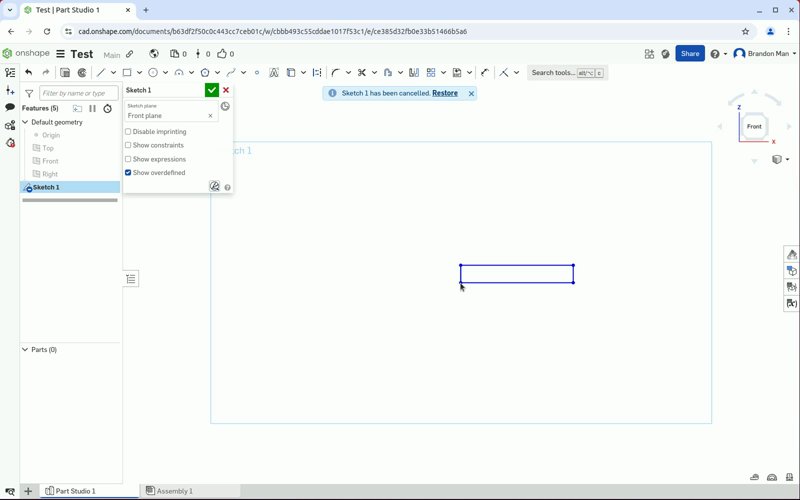
mouse_move(546, 277)
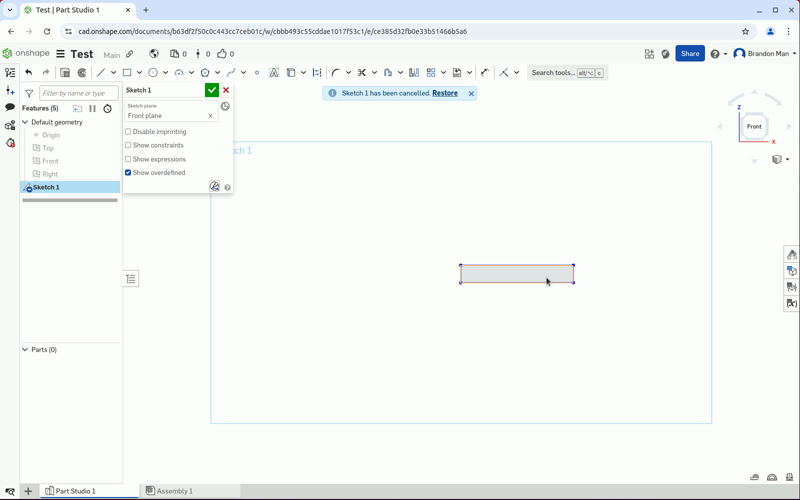
click(546, 277)
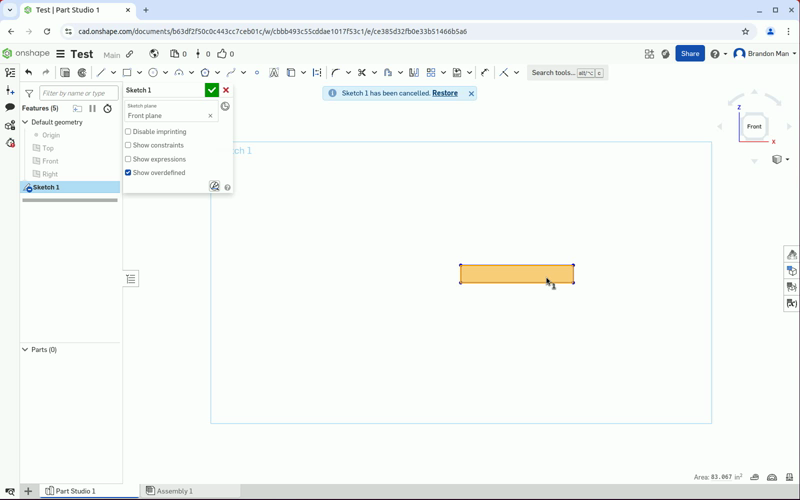
mouse_move(73, 352)
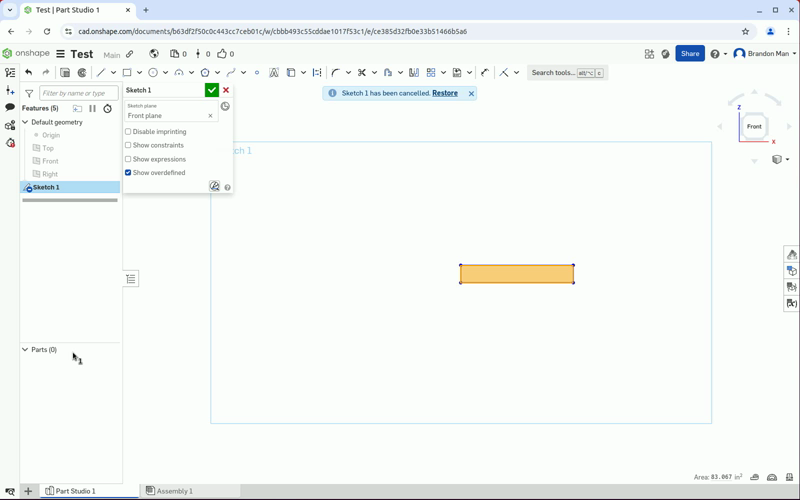
key(shift+y)
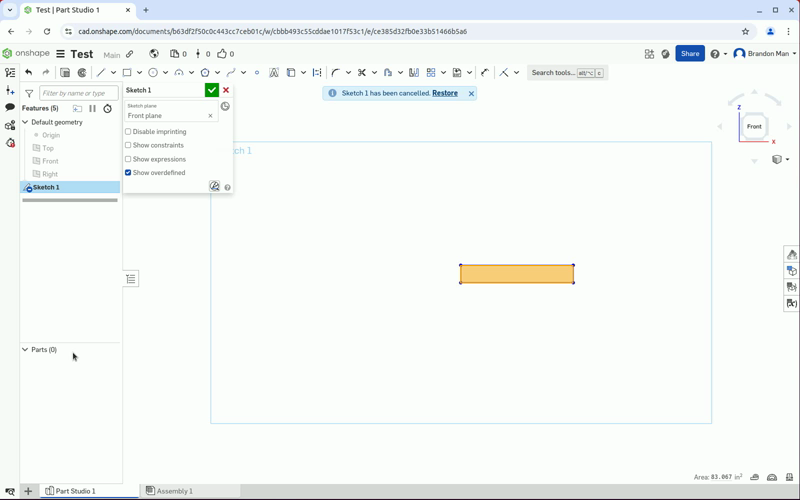
key(shift+e)
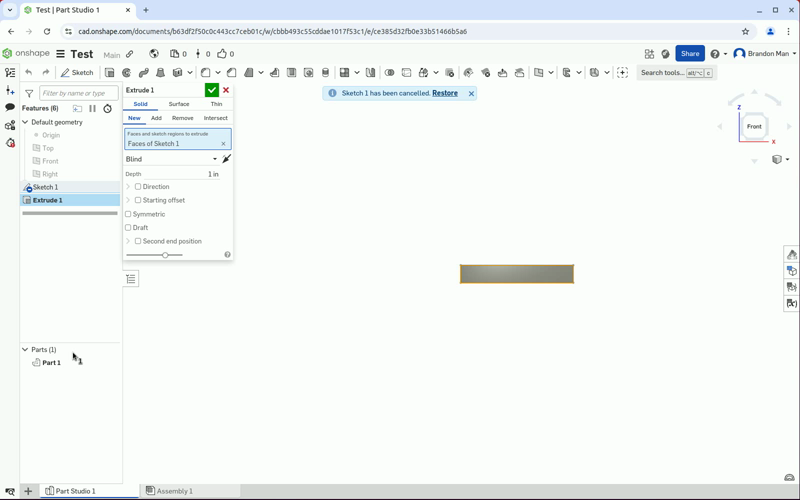
mouse_move(143, 106)
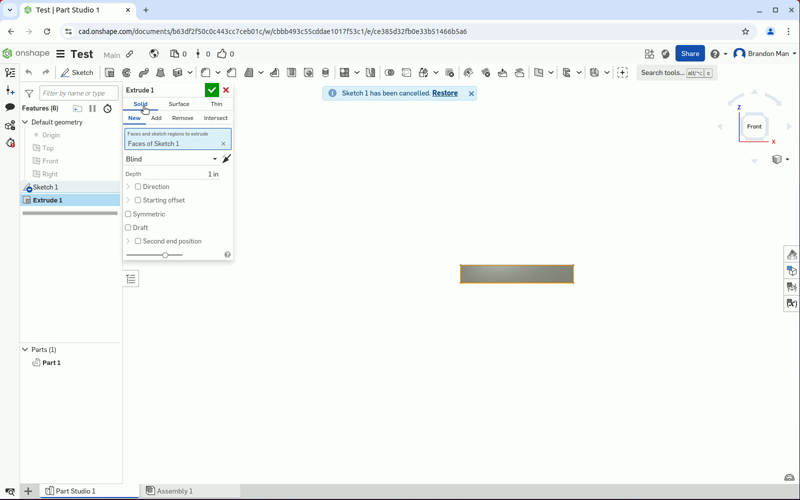
click(143, 106)
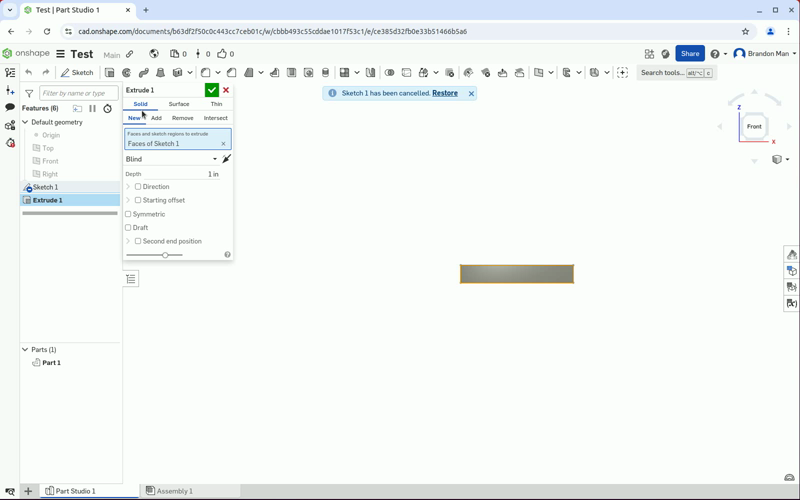
mouse_move(137, 120)
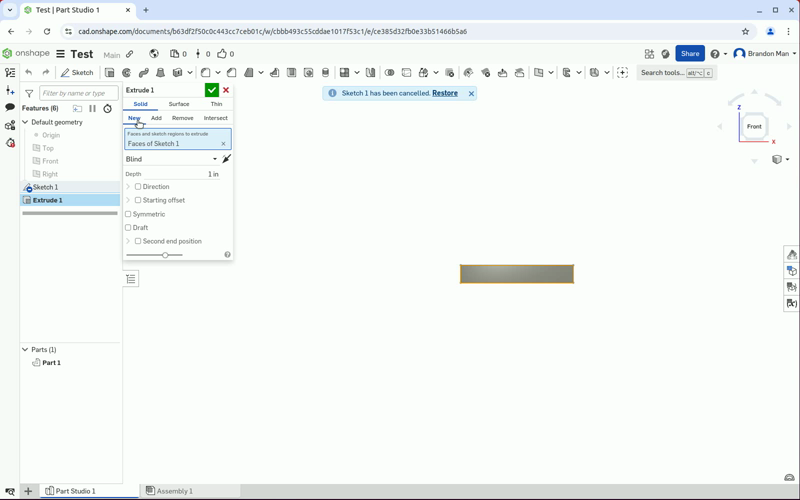
click(137, 120)
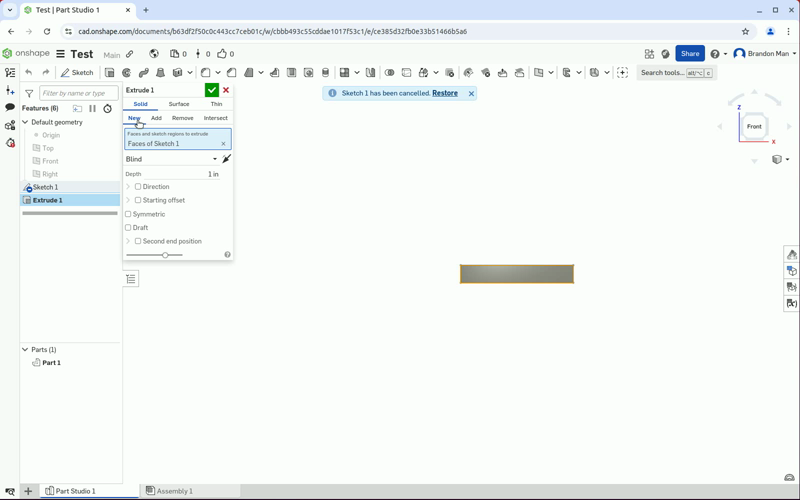
key(tab, 4)
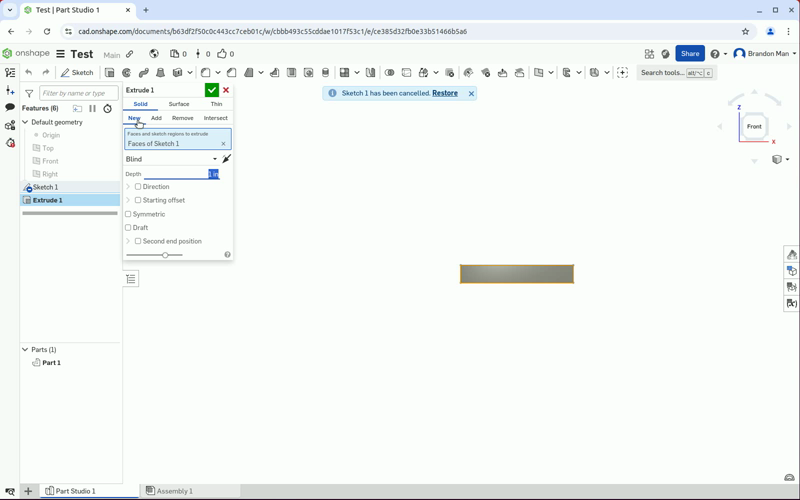
text(8.906)
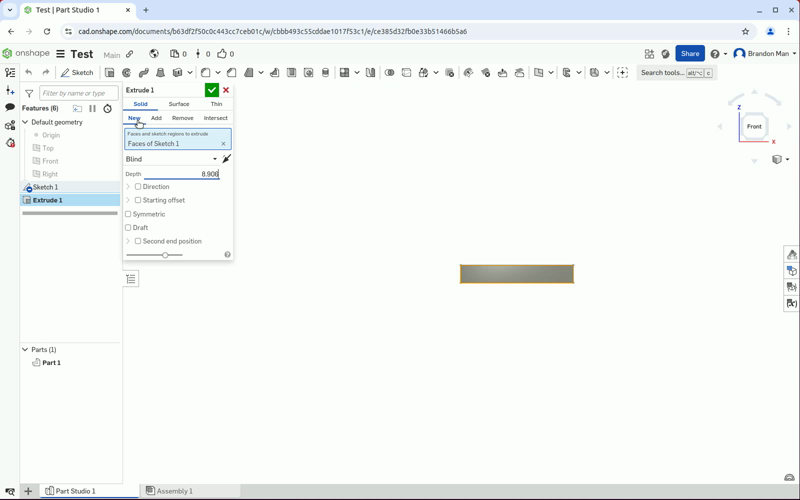
key(enter)
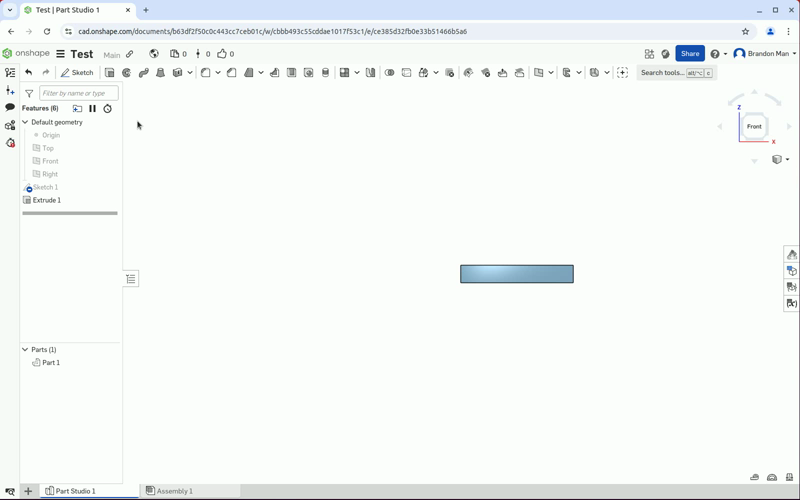
key(shift+h)
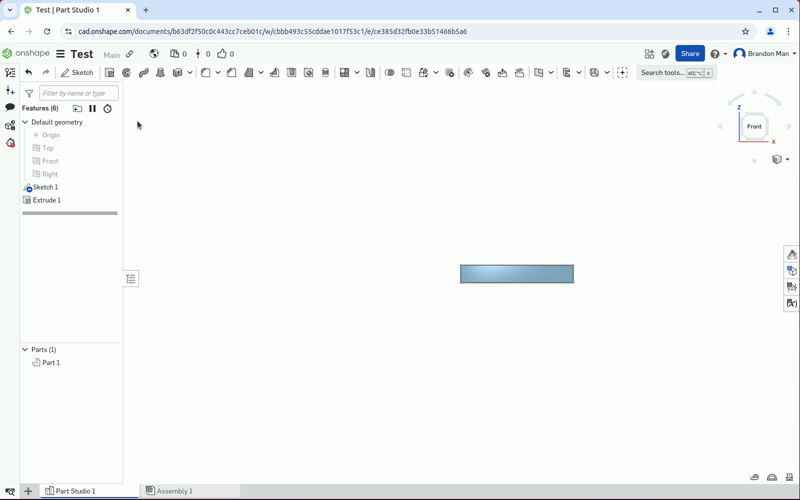
key(shift+h)
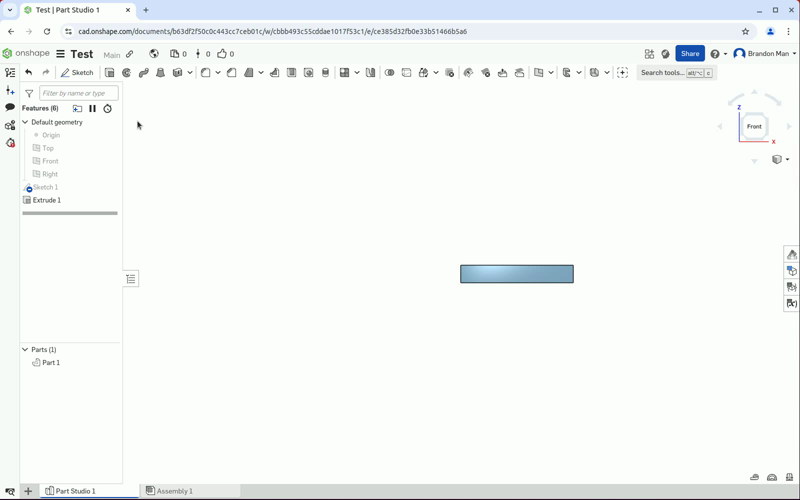
mouse_move(73, 189)
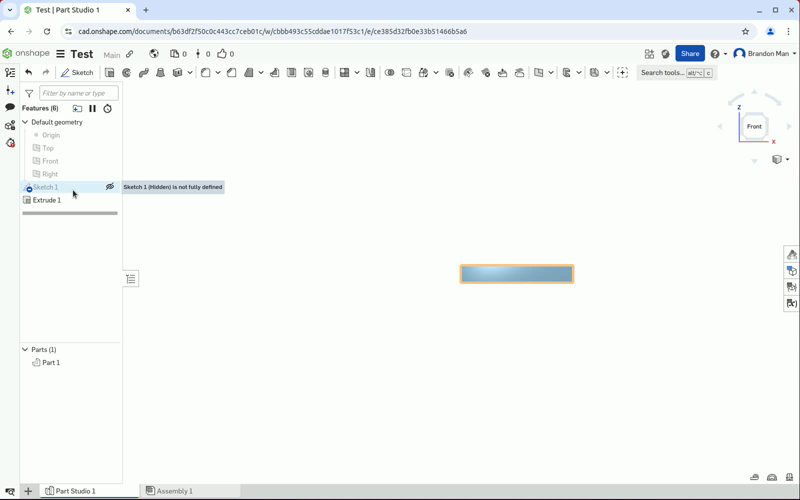
click(73, 189)
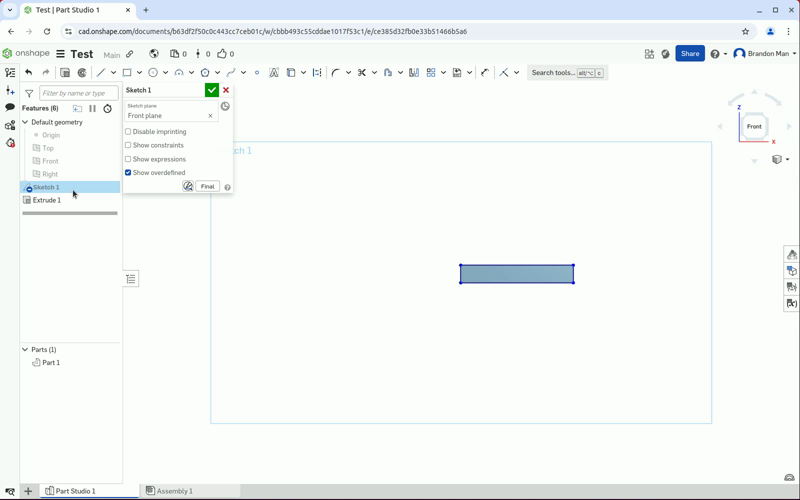
mouse_move(229, 92)
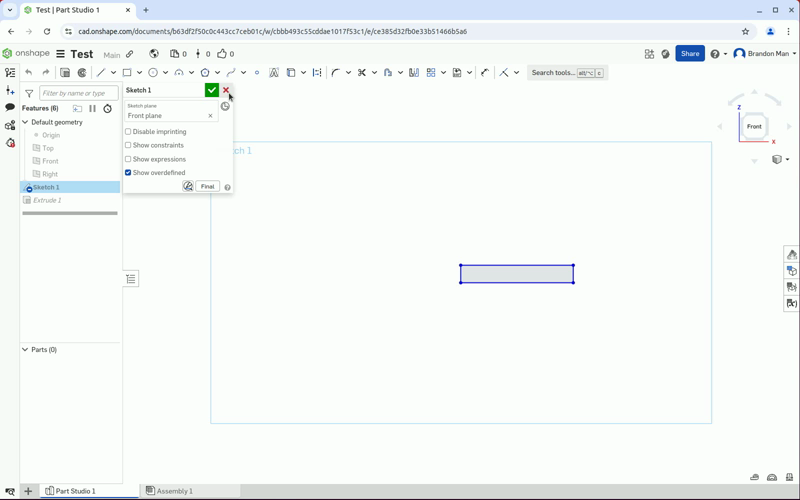
click(229, 92)
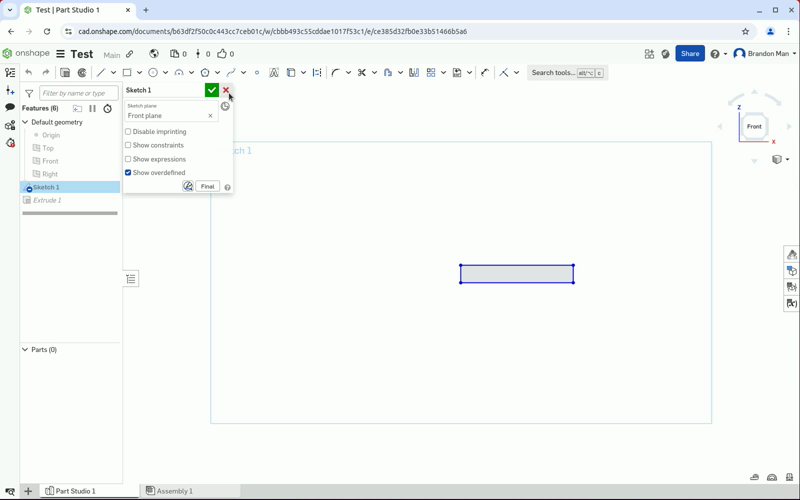
key(shift+s)
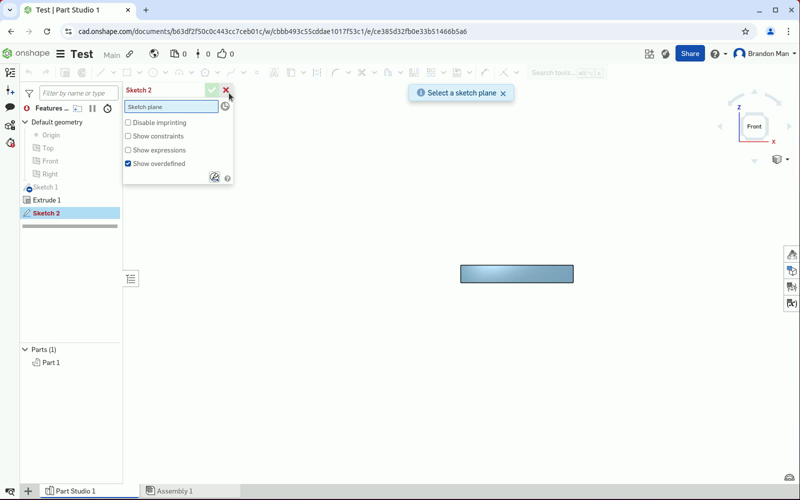
mouse_move(73, 163)
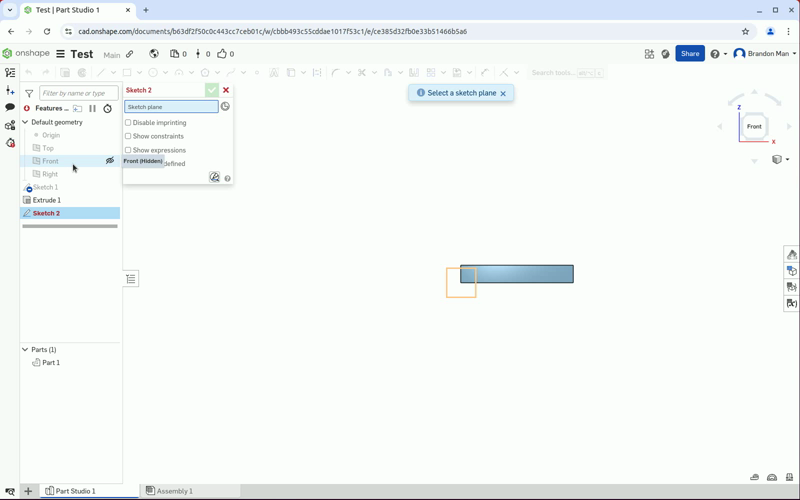
click(73, 163)
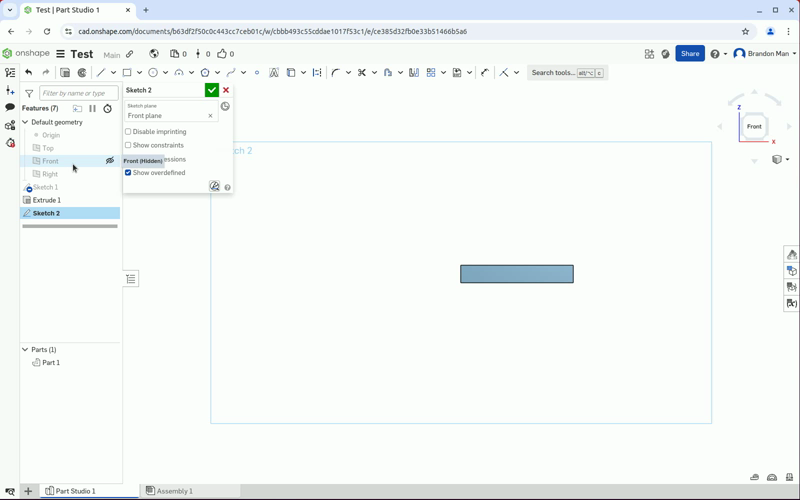
mouse_move(73, 352)
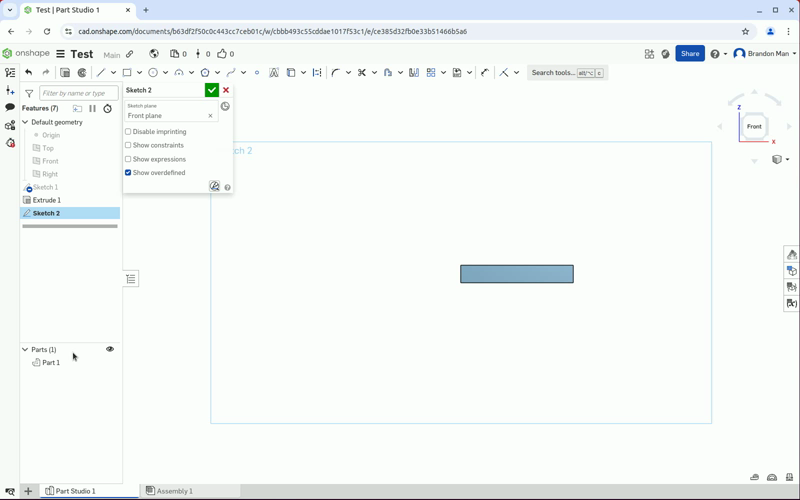
key(y)
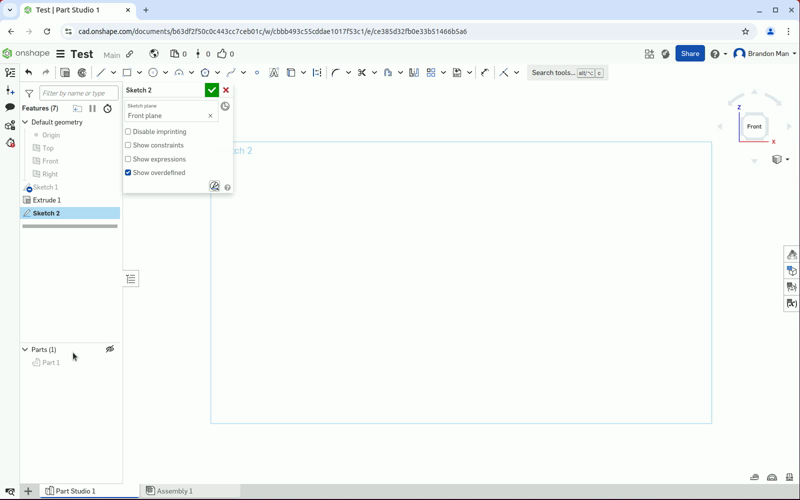
key(l)
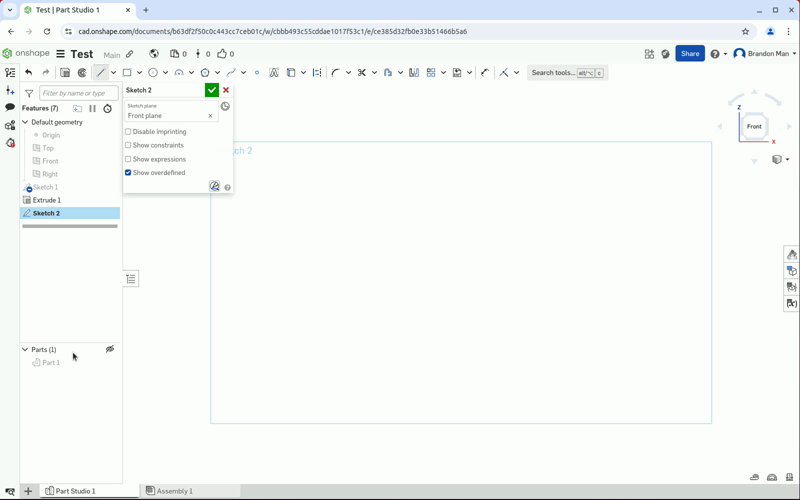
key_down(shift)
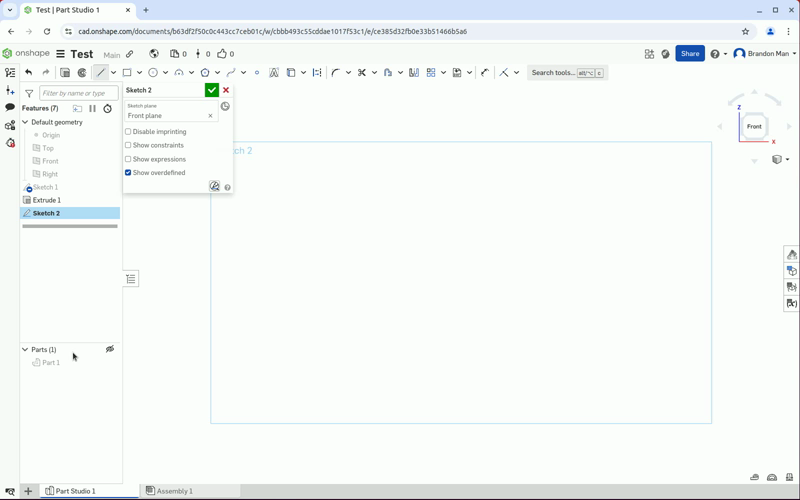
mouse_move(460, 265)
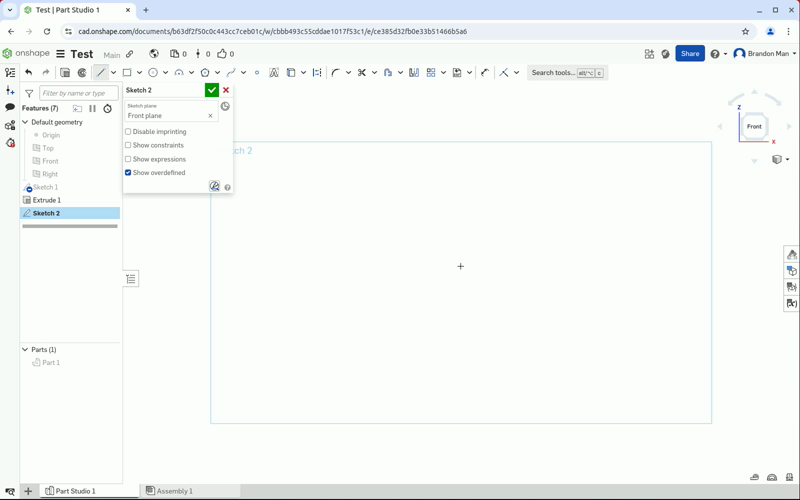
click(460, 265)
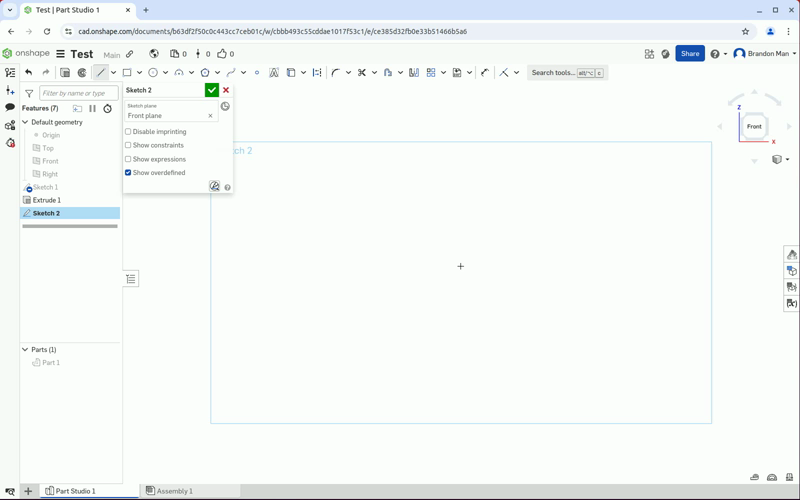
key_up(shift)
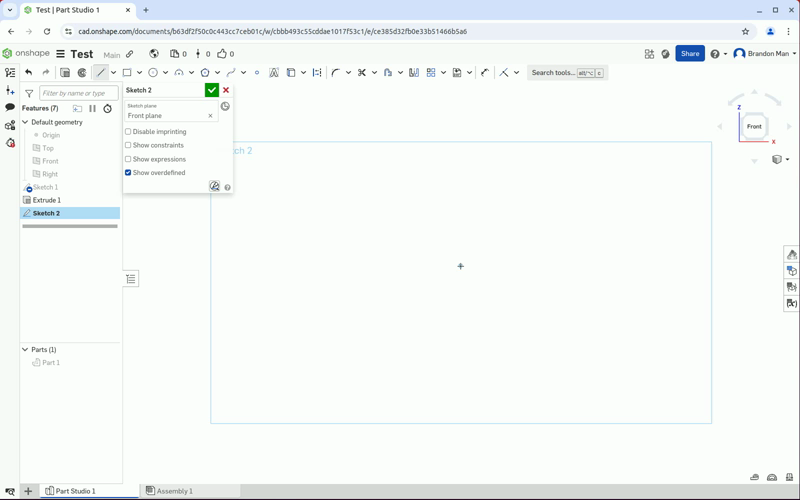
key_down(shift)
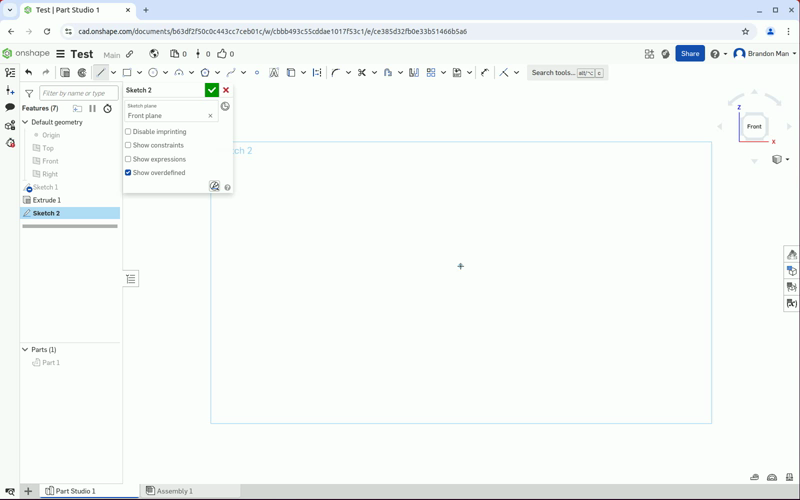
mouse_move(573, 265)
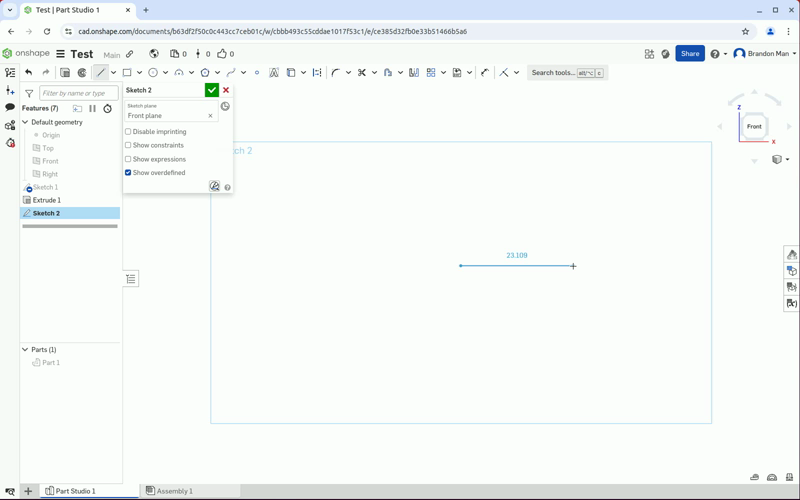
click(573, 265)
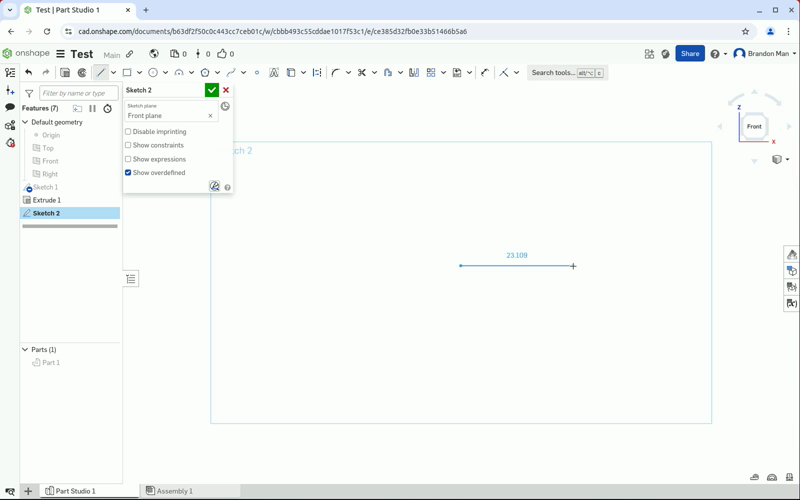
key_up(shift)
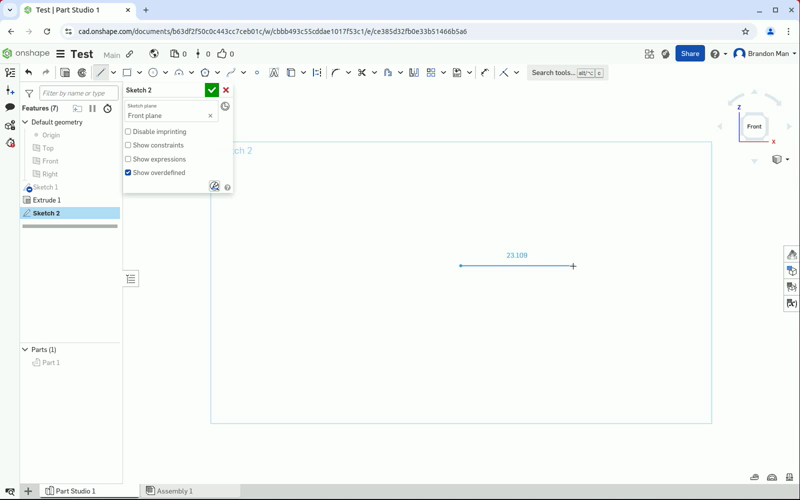
key_down(shift)
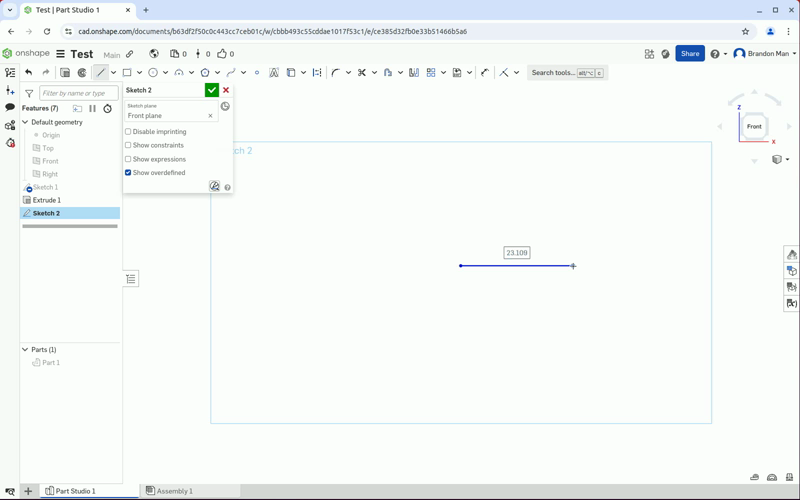
mouse_move(589, 265)
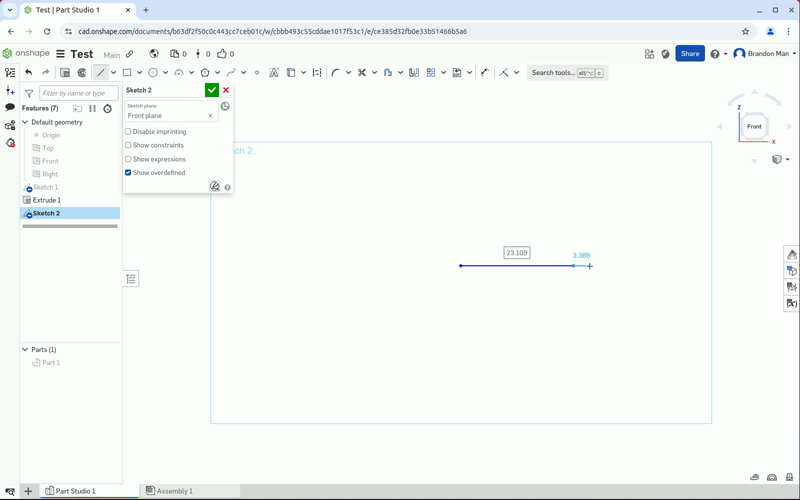
mouse_move(573, 261)
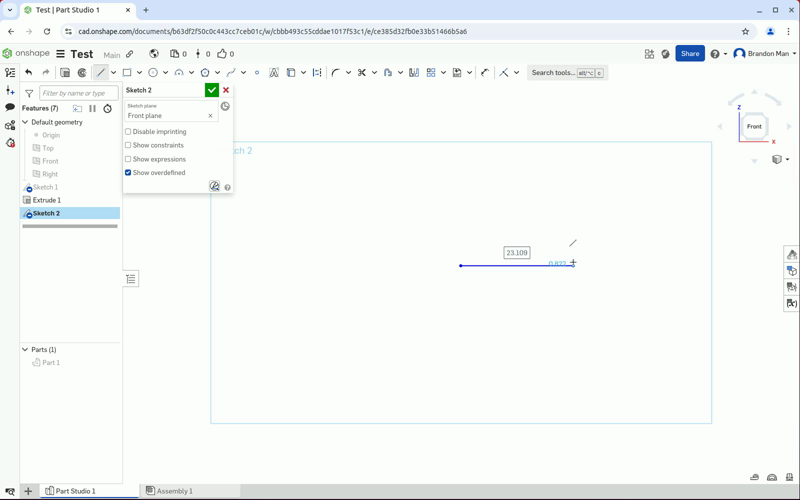
scroll(6)
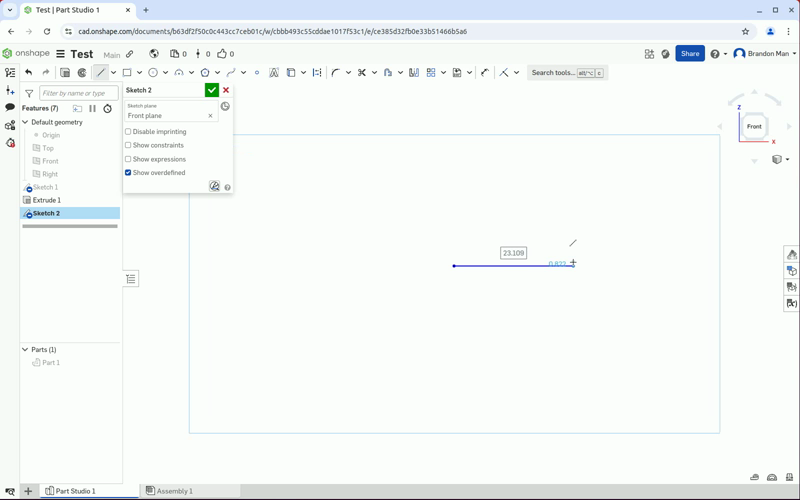
scroll(6)
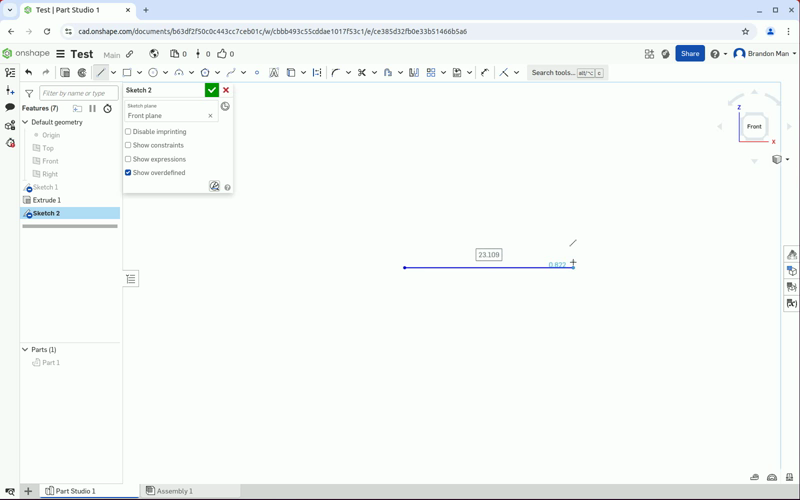
scroll(6)
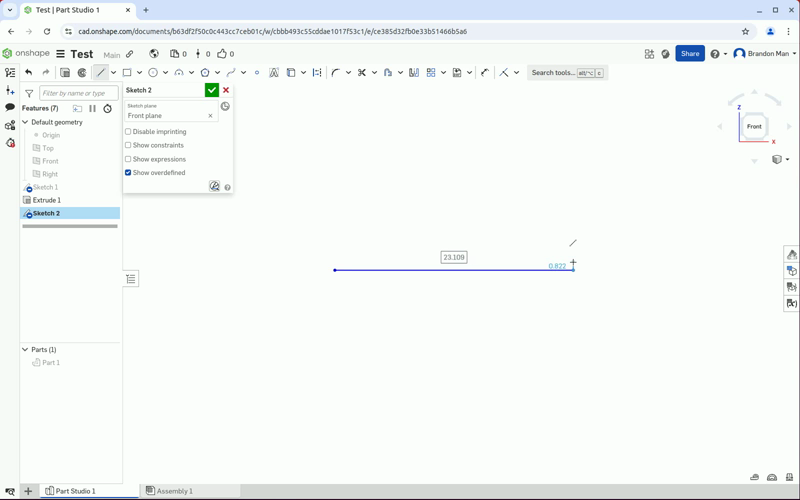
scroll(6)
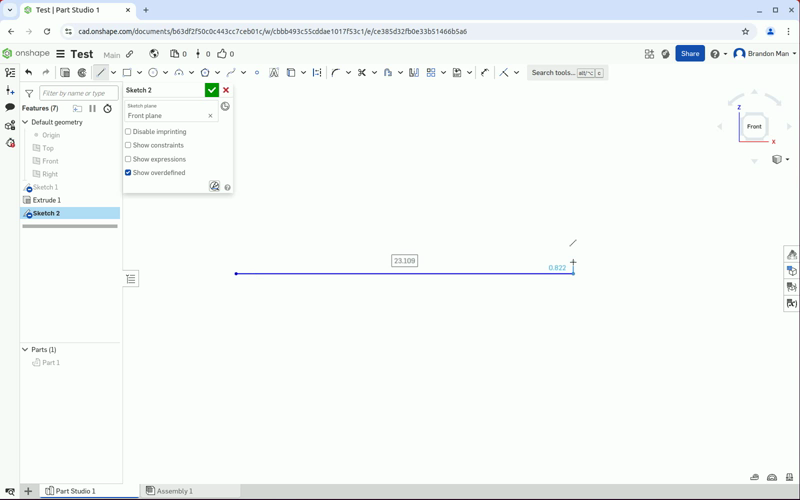
scroll(6)
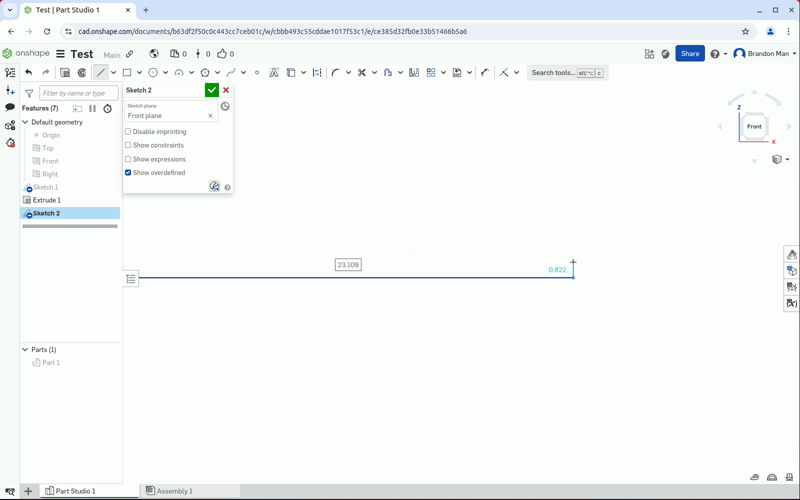
scroll(6)
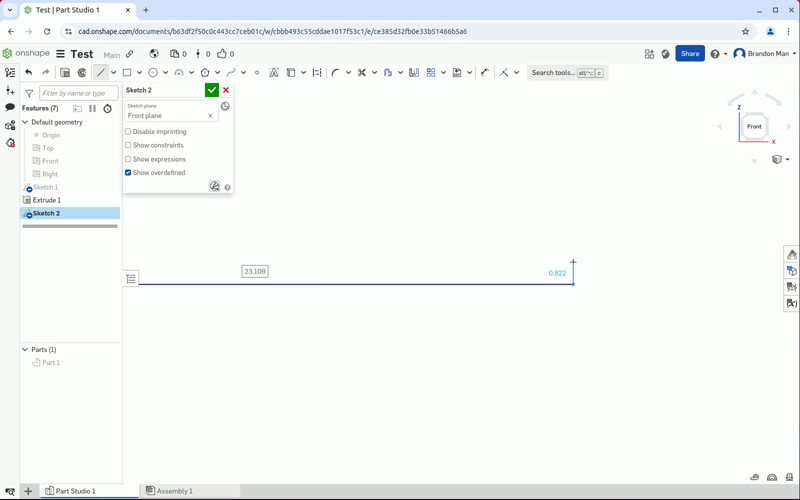
scroll(6)
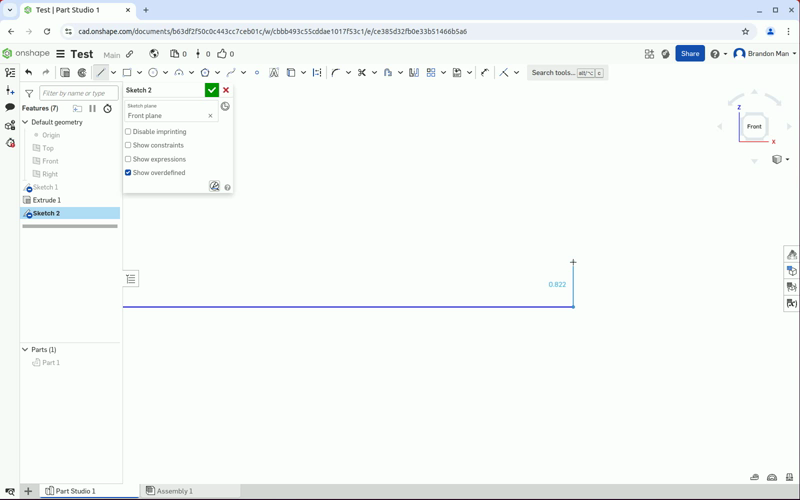
click(573, 261)
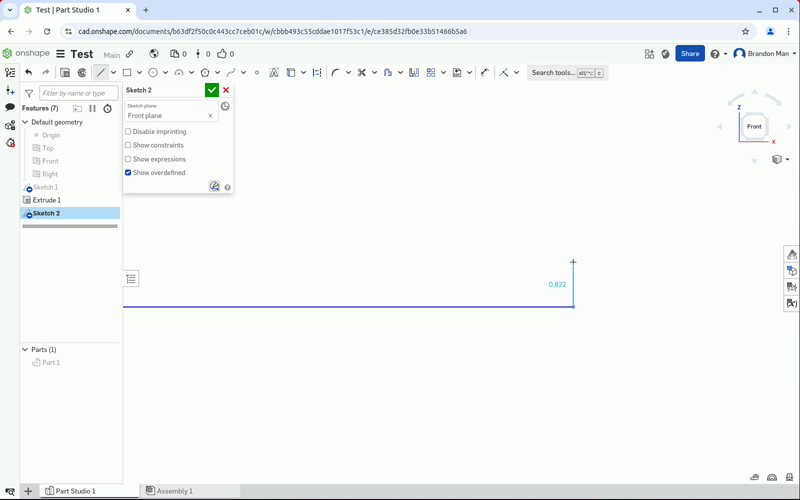
scroll(-6)
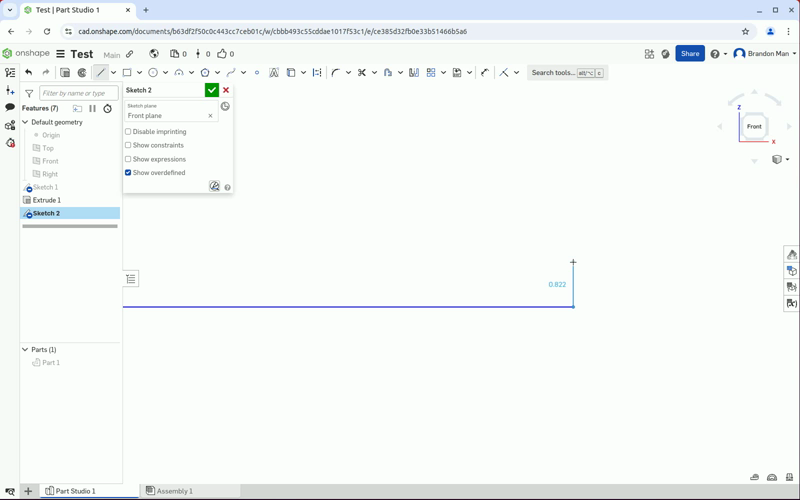
scroll(-6)
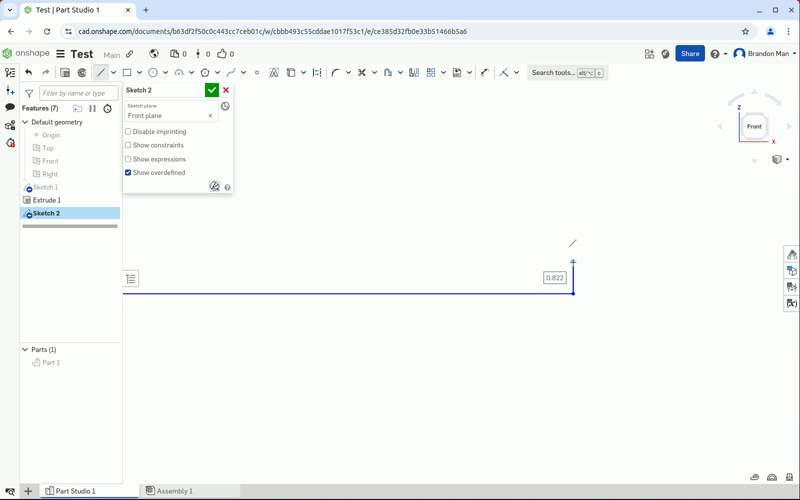
scroll(-6)
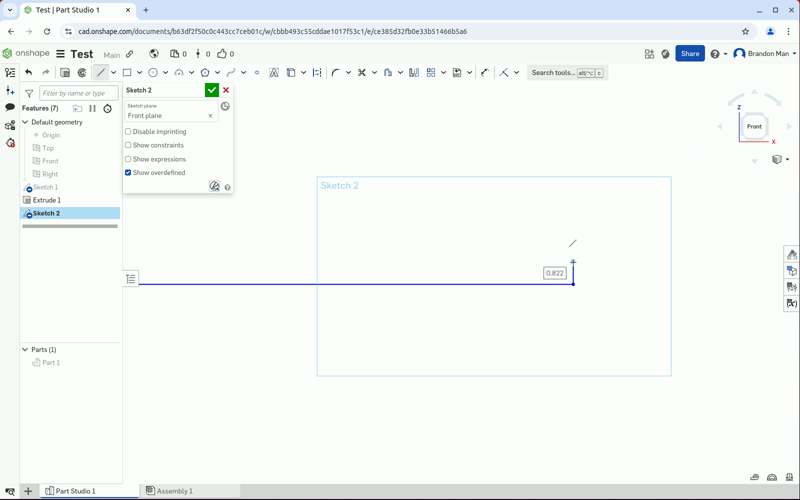
scroll(-6)
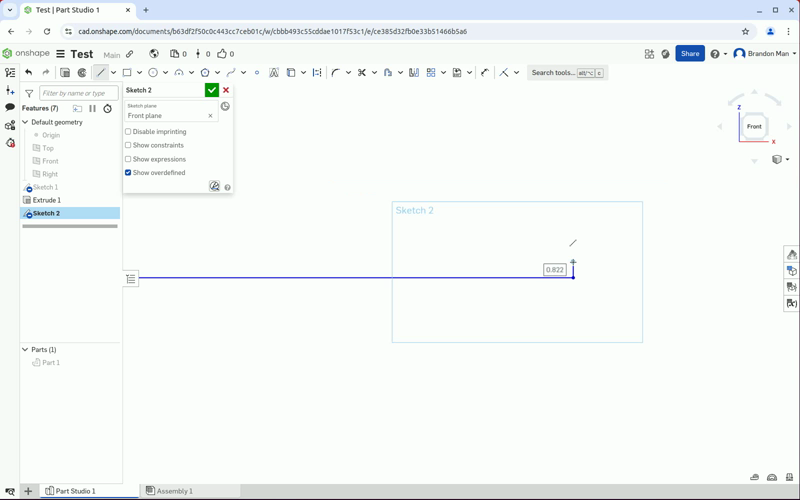
scroll(-6)
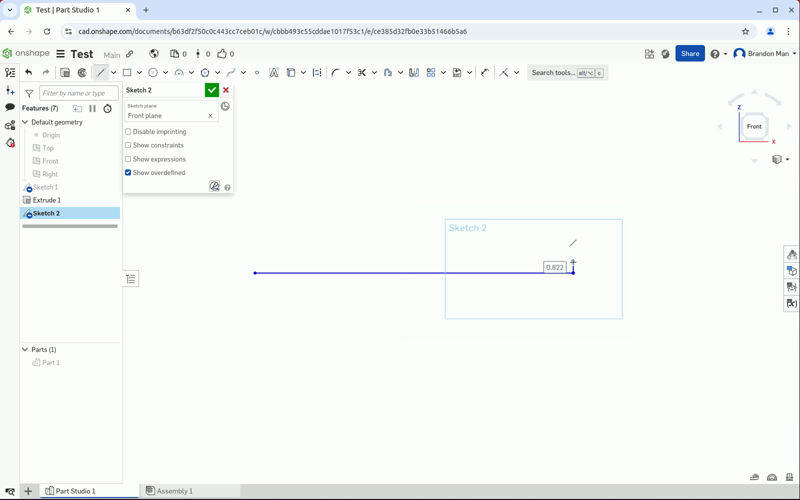
scroll(-6)
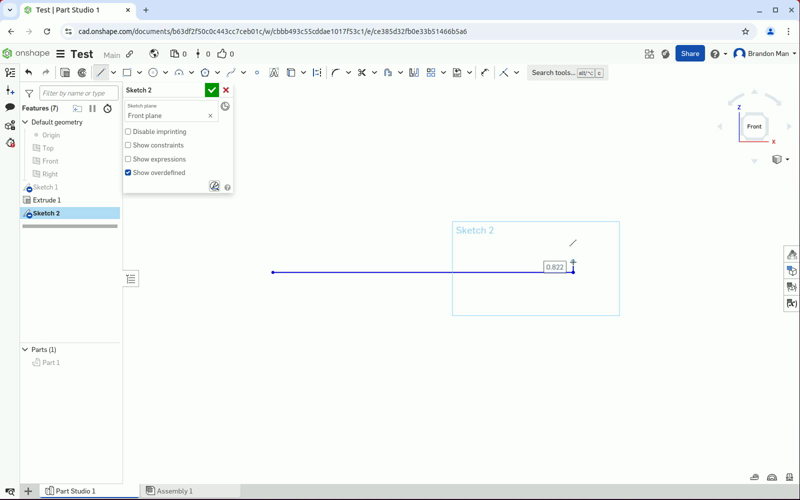
scroll(-6)
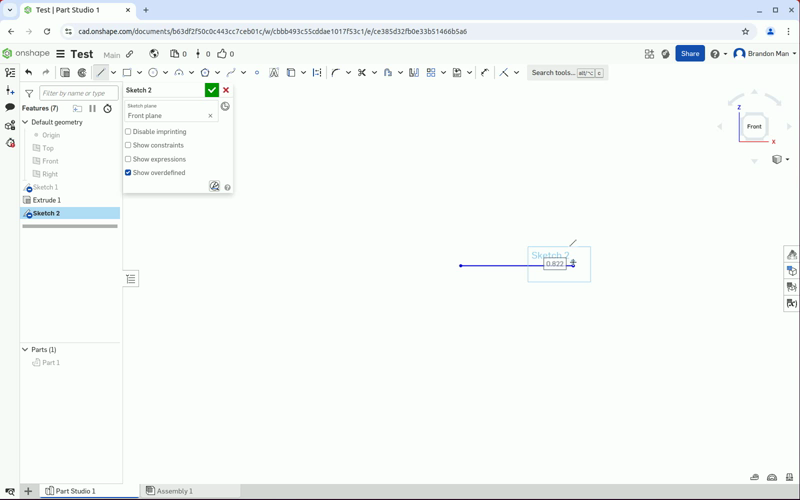
key_up(shift)
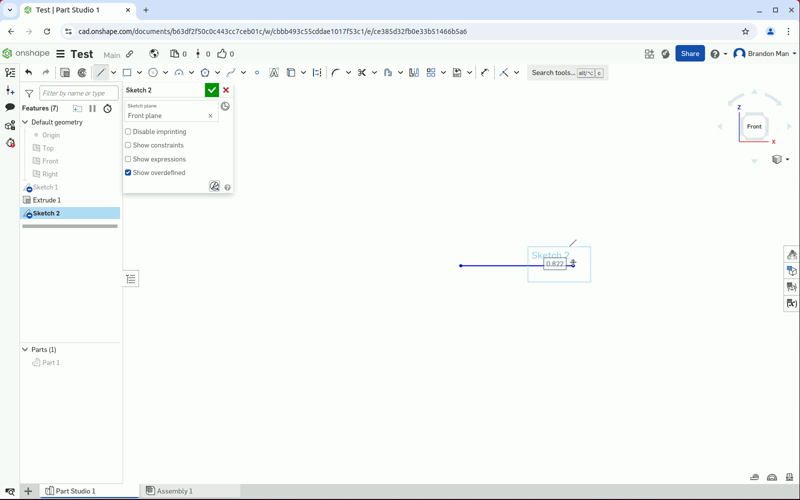
key_down(shift)
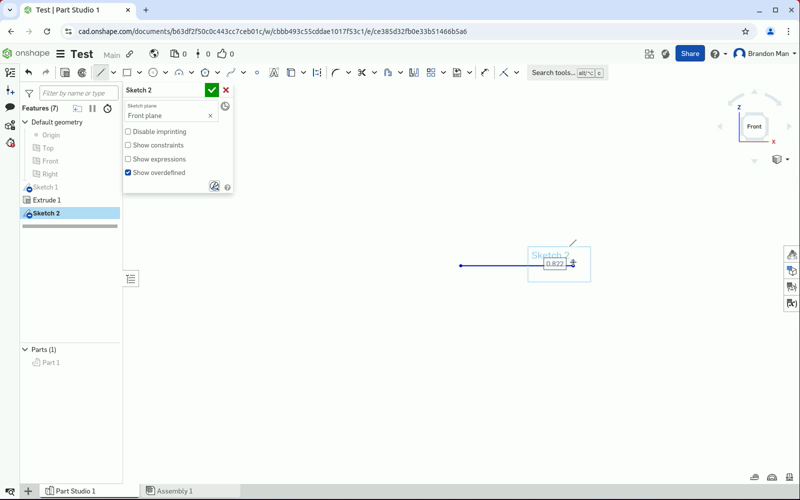
mouse_move(460, 261)
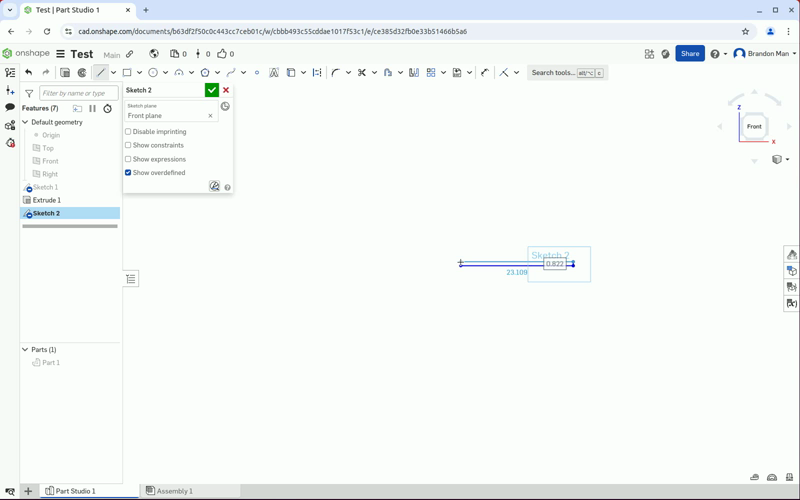
scroll(6)
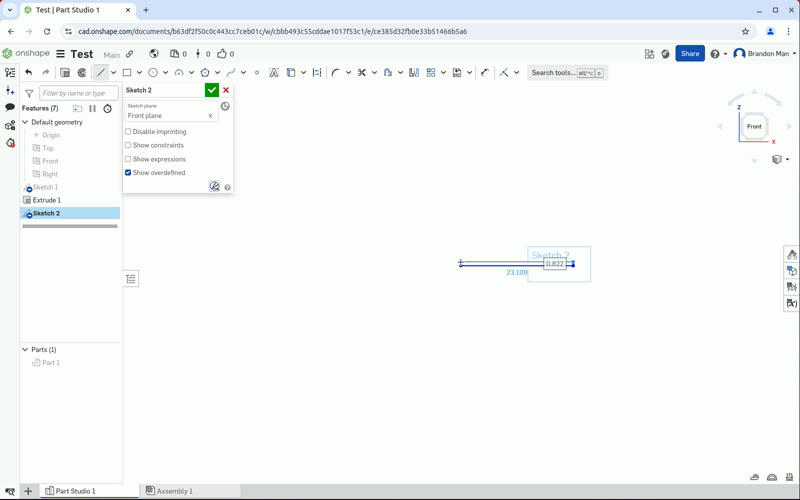
scroll(6)
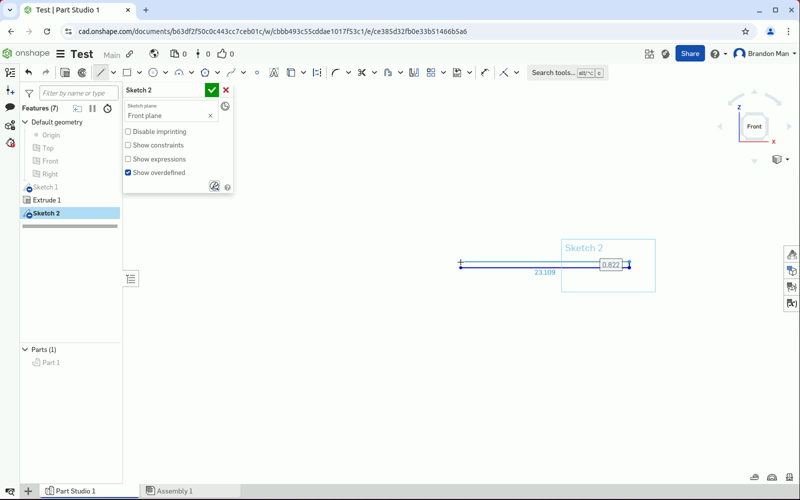
scroll(6)
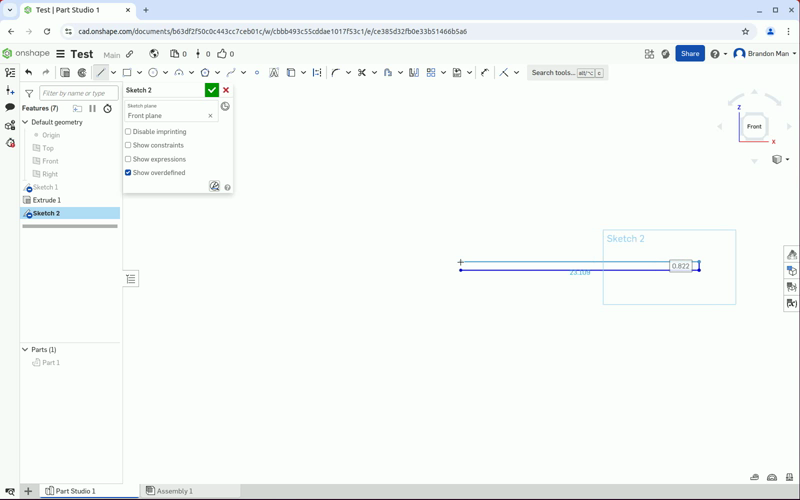
scroll(6)
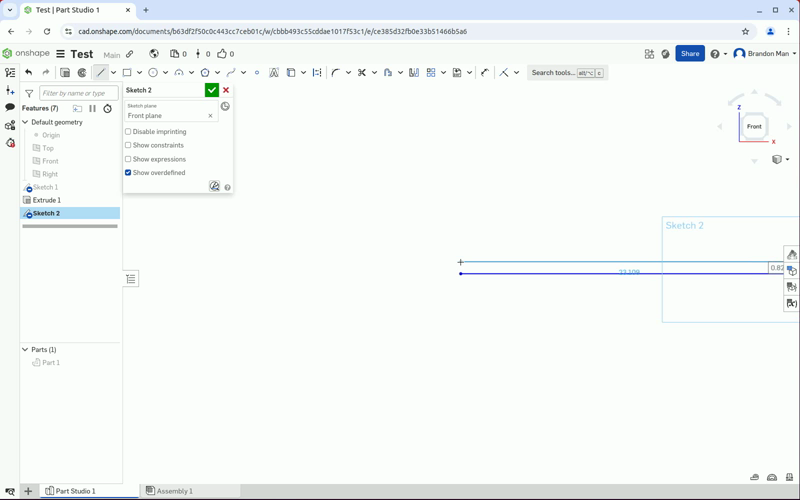
scroll(6)
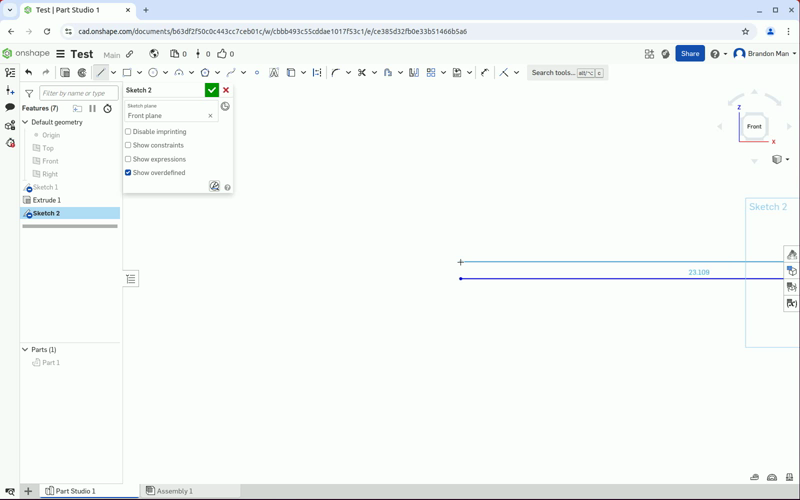
scroll(6)
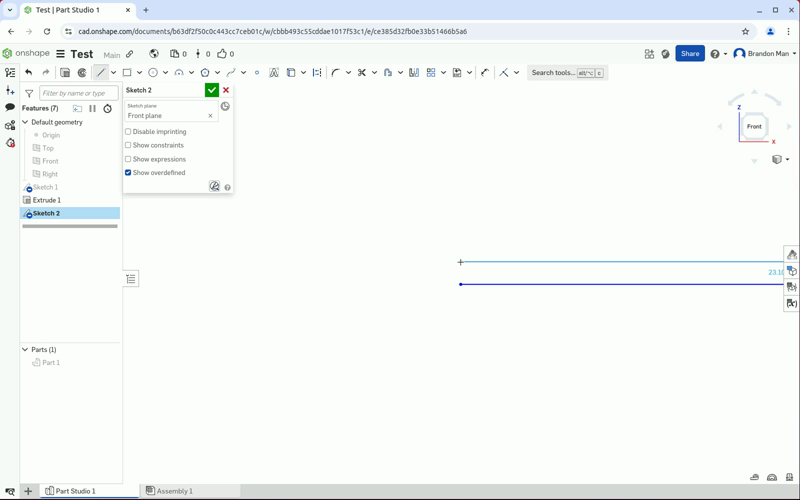
scroll(6)
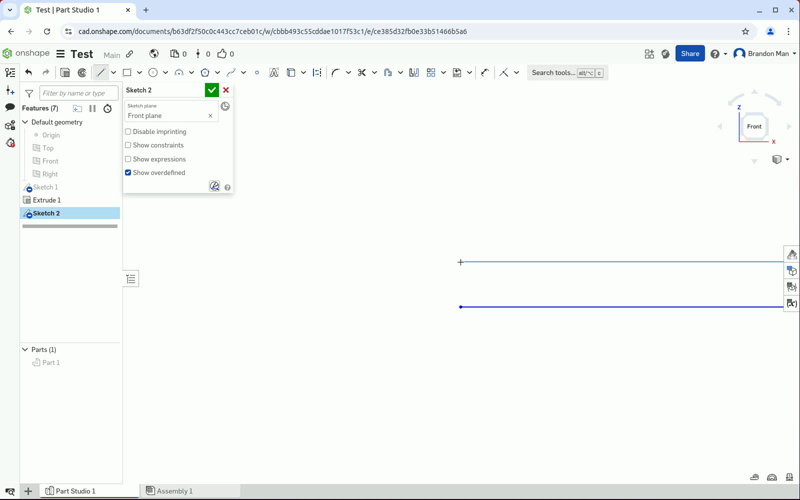
click(460, 261)
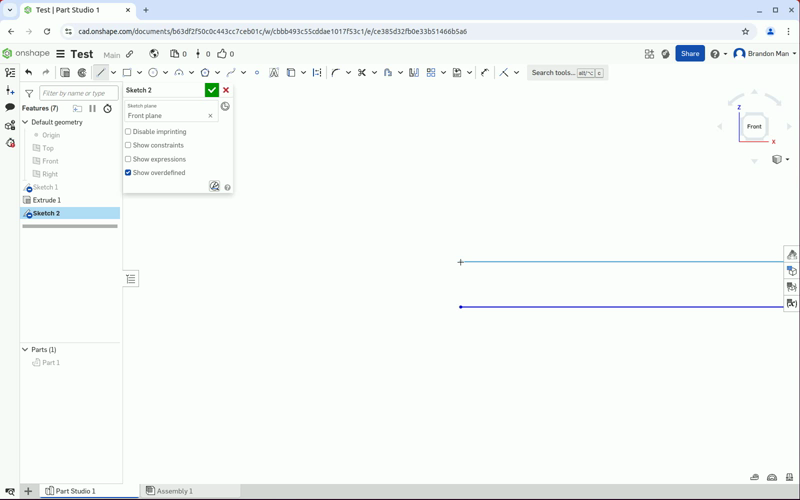
scroll(-6)
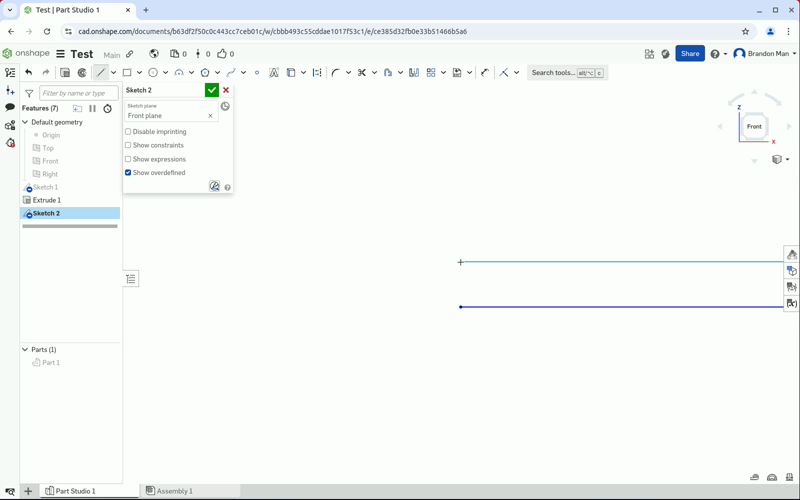
scroll(-6)
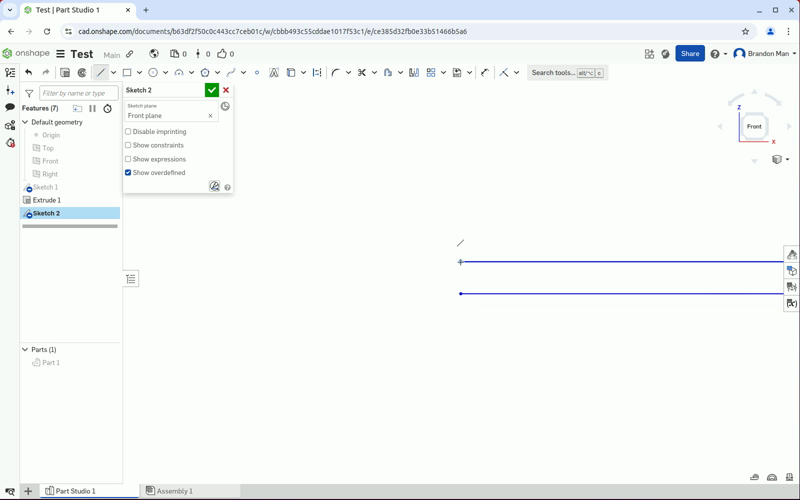
scroll(-6)
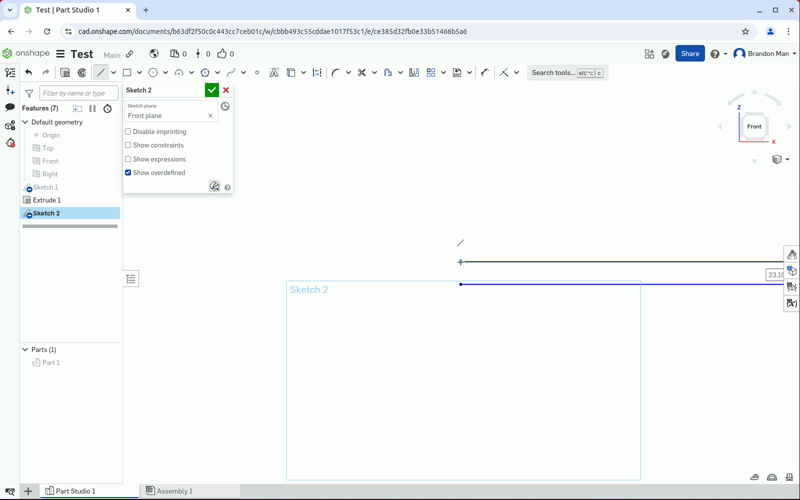
scroll(-6)
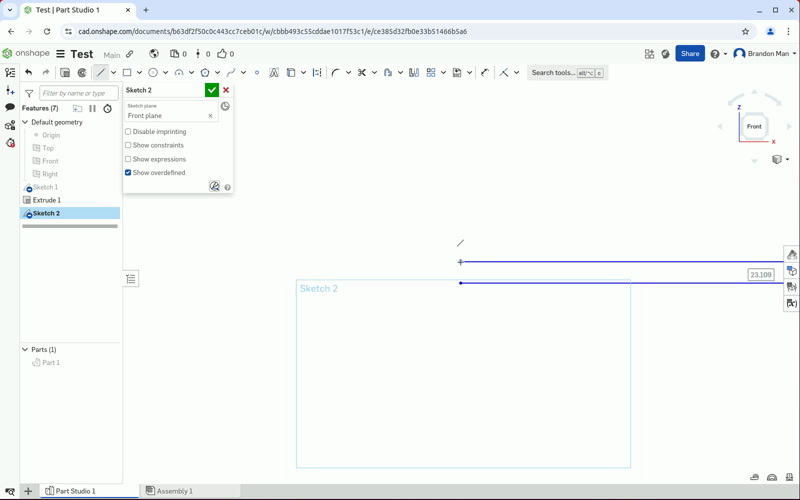
scroll(-6)
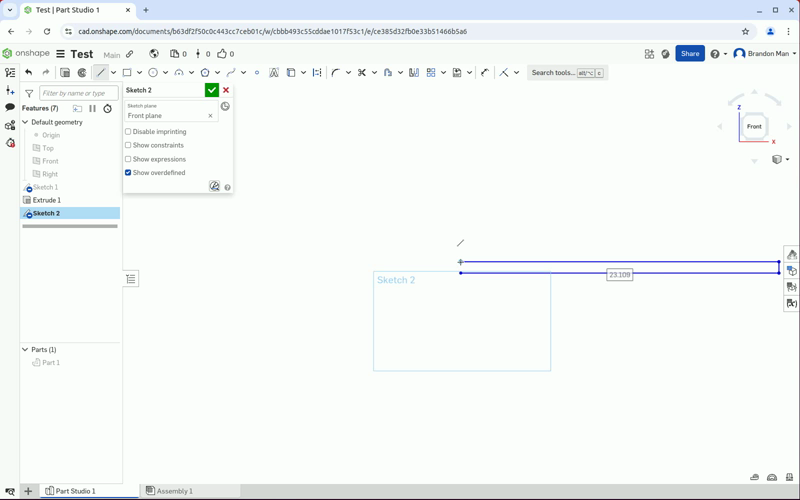
scroll(-6)
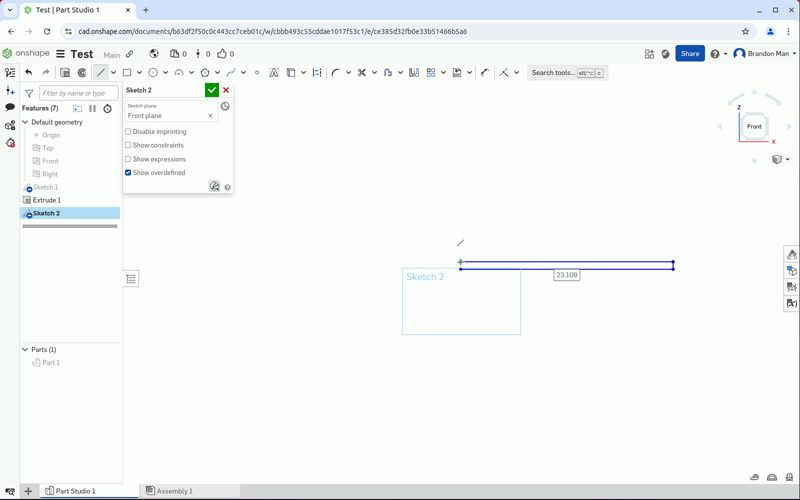
scroll(-6)
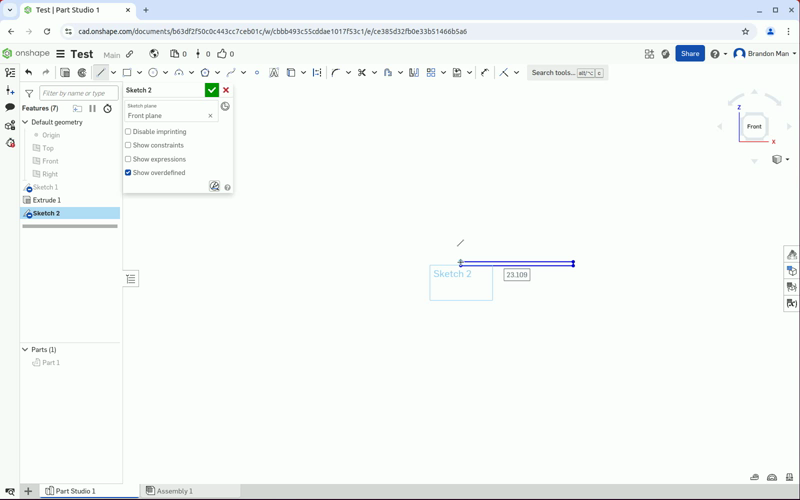
key_up(shift)
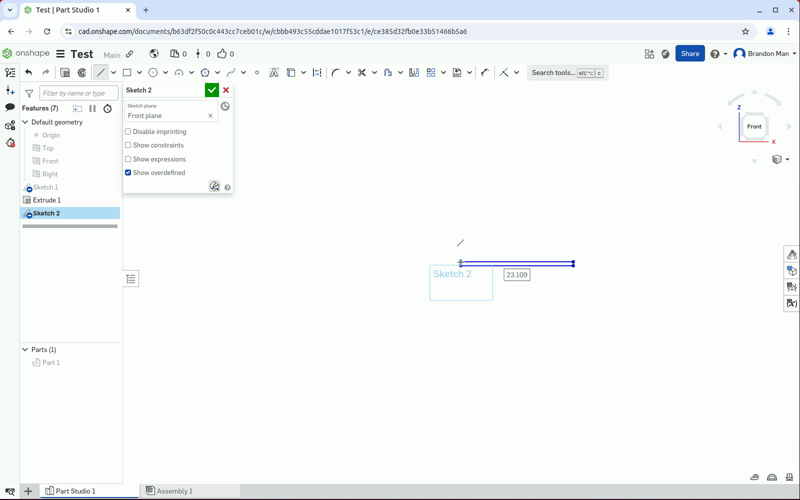
mouse_move(490, 261)
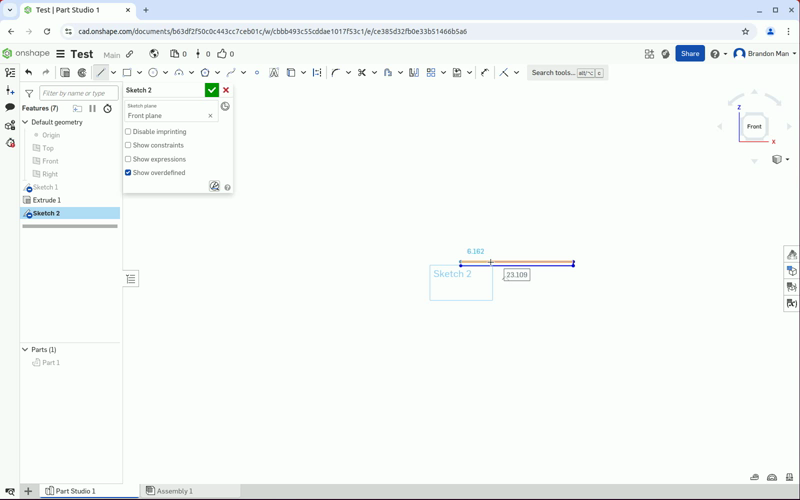
key_down(shift)
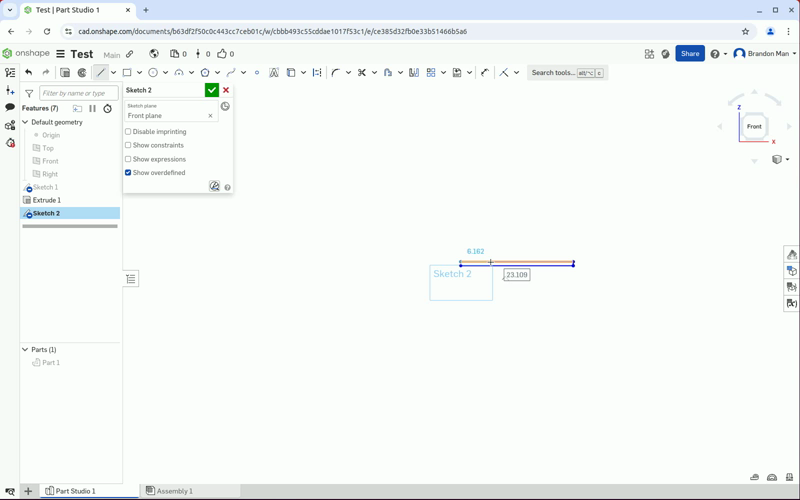
mouse_move(460, 265)
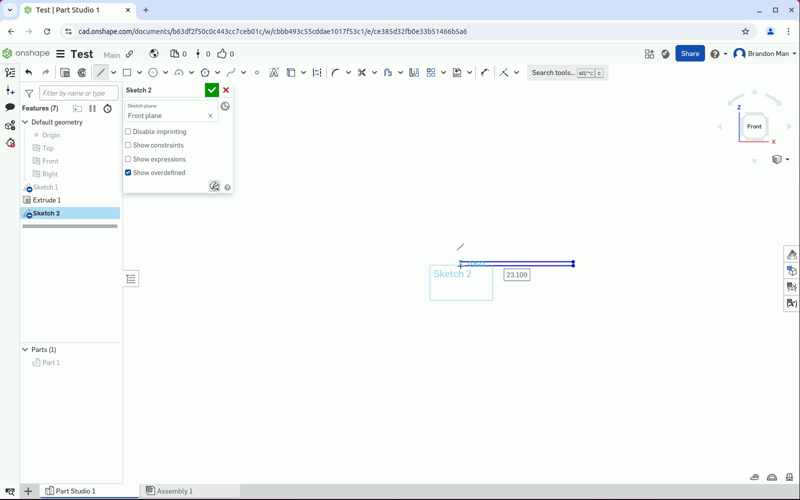
scroll(6)
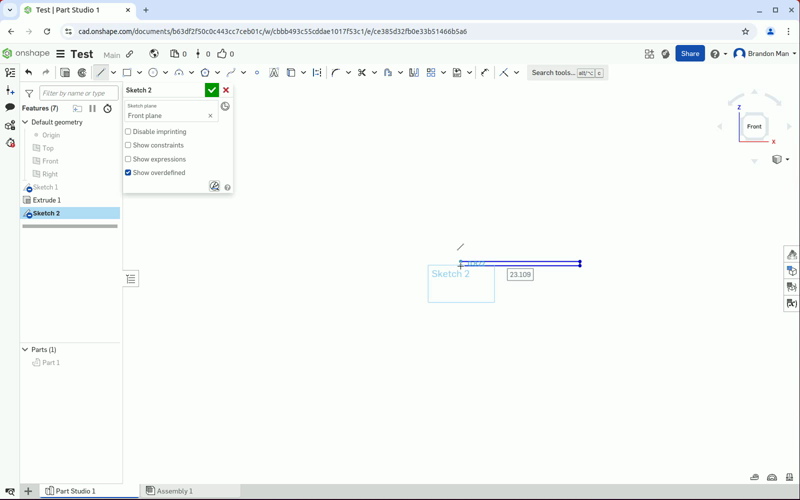
scroll(6)
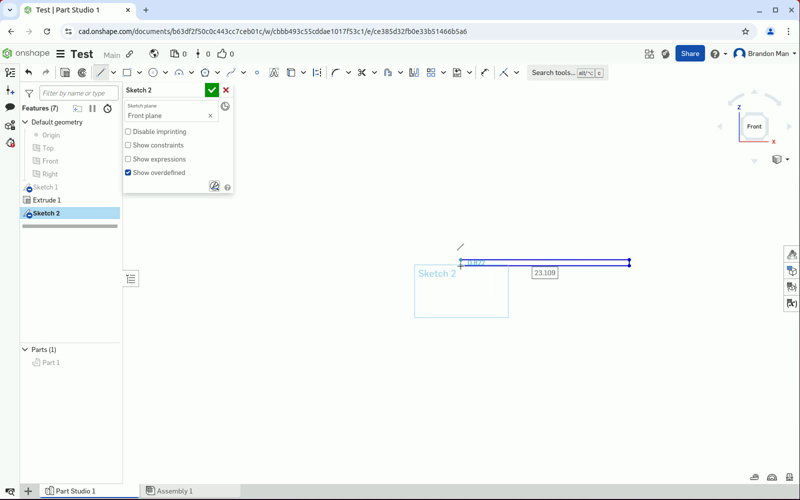
scroll(6)
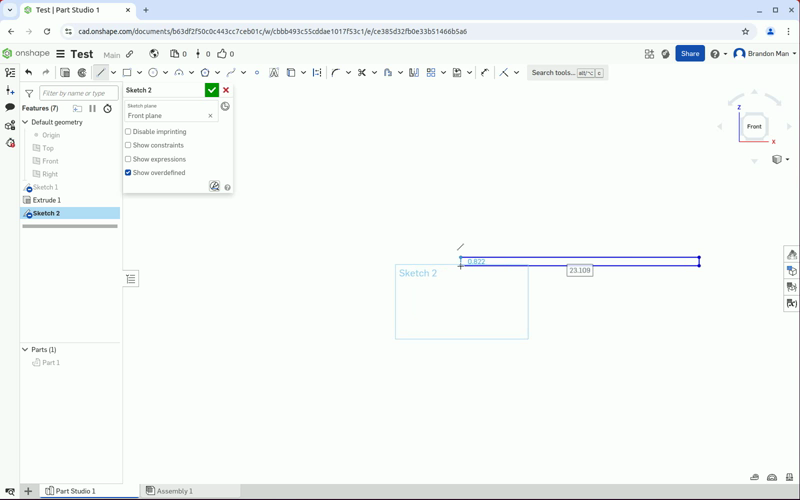
scroll(6)
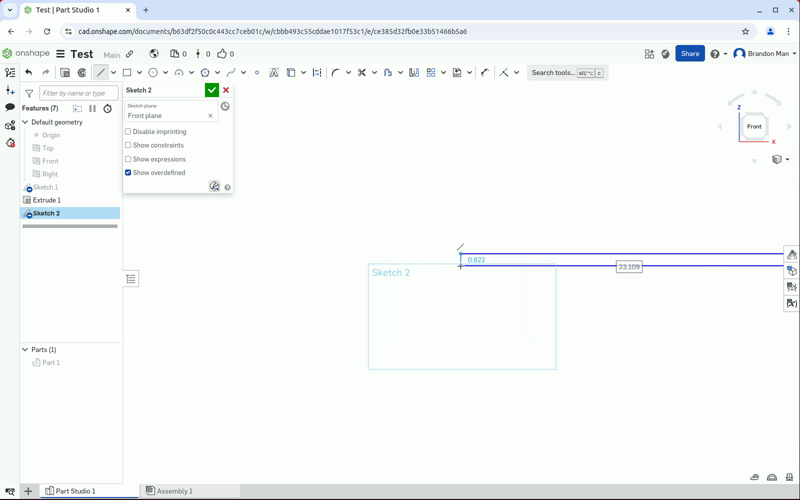
scroll(6)
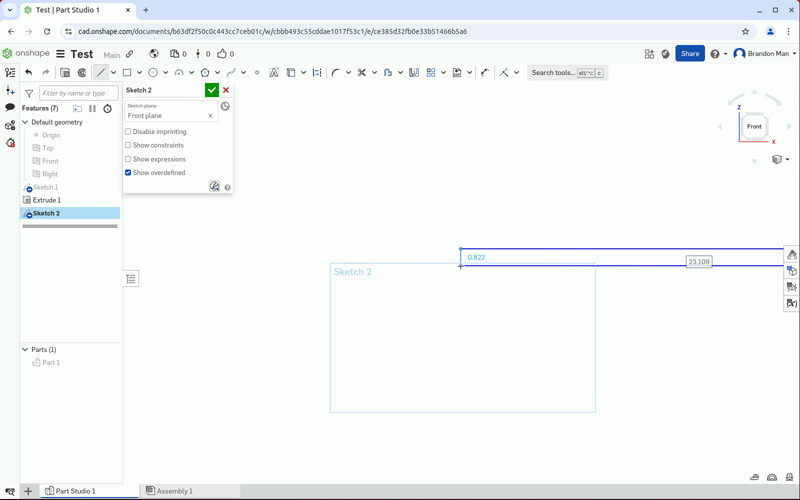
scroll(6)
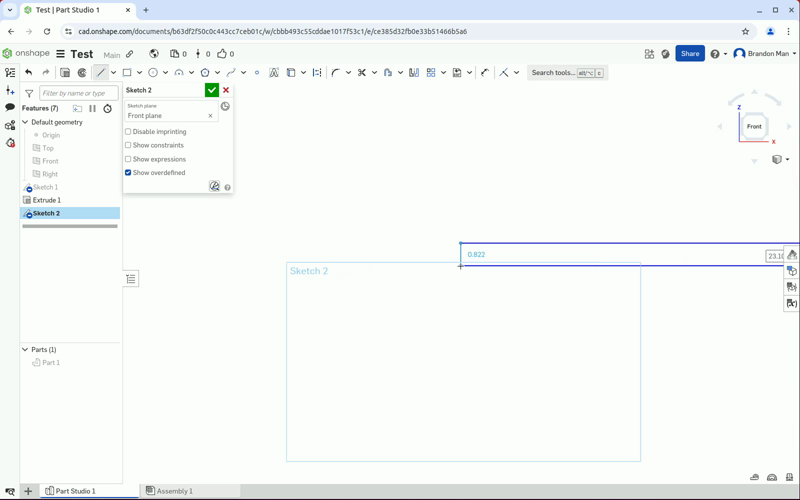
scroll(6)
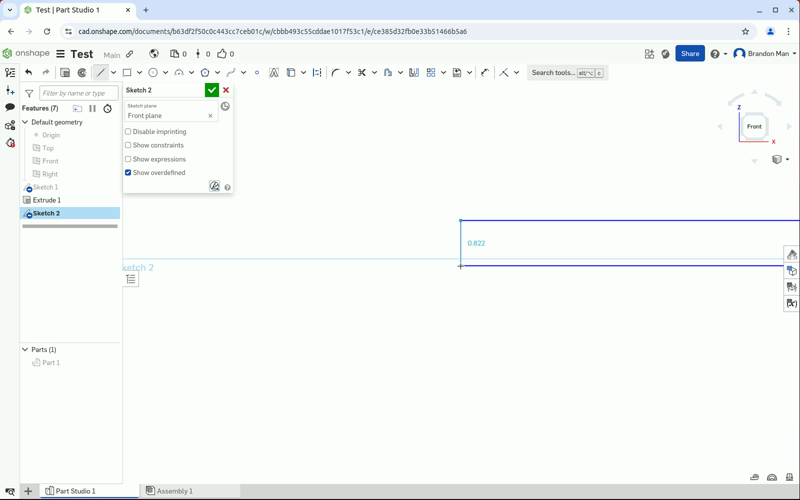
key_up(shift)
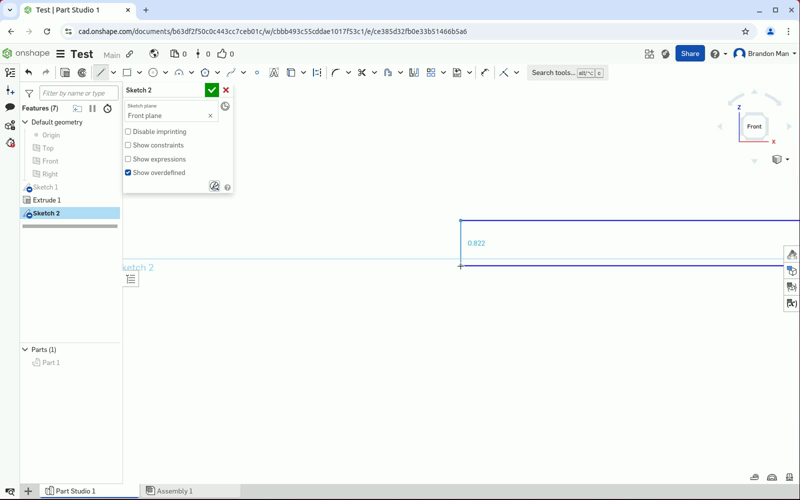
click(460, 265)
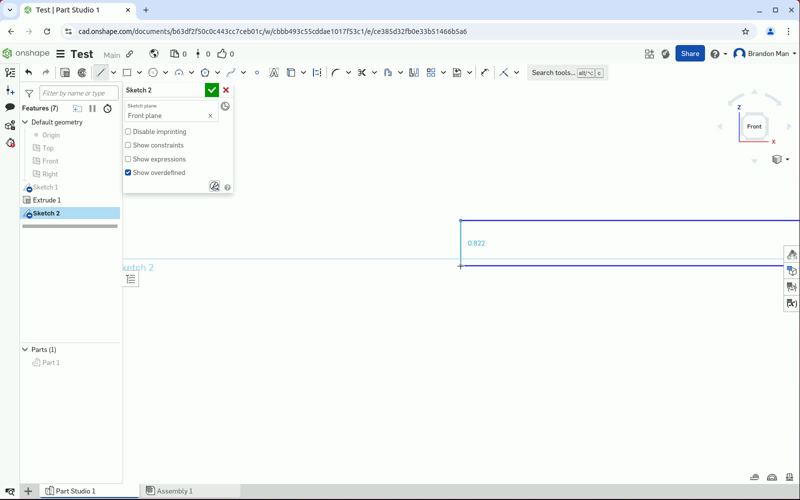
scroll(-6)
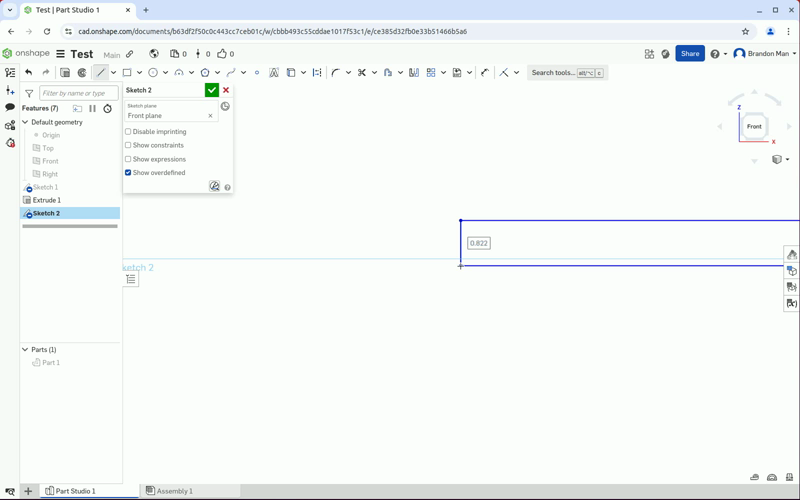
scroll(-6)
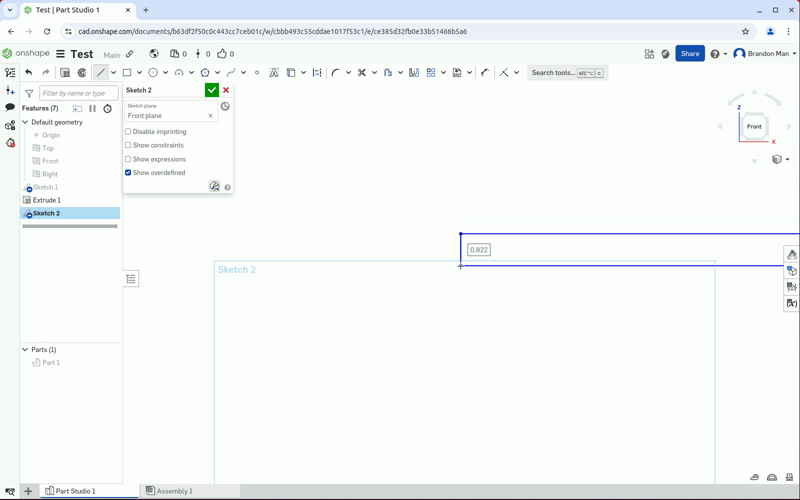
scroll(-6)
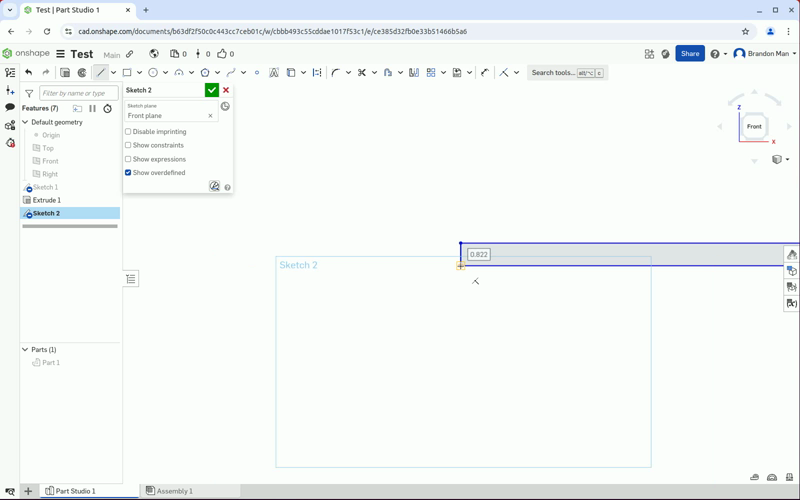
scroll(-6)
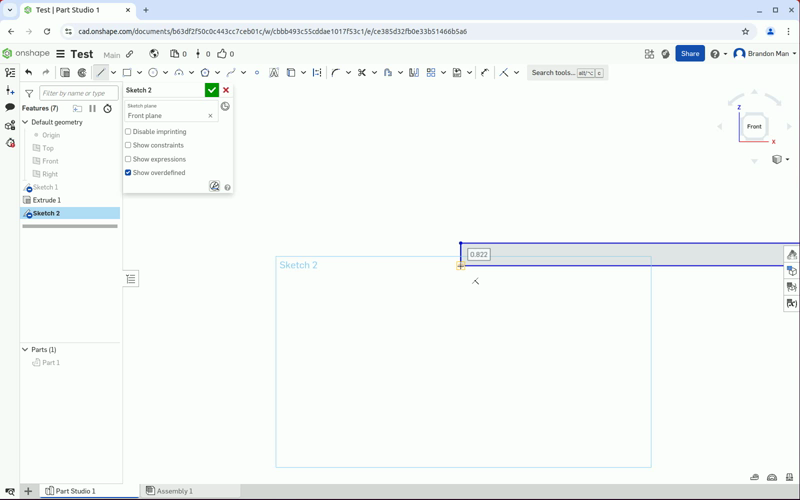
scroll(-6)
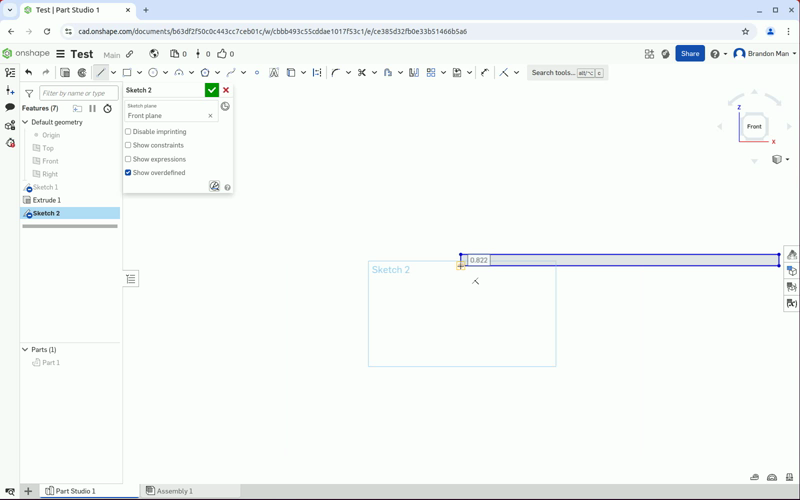
scroll(-6)
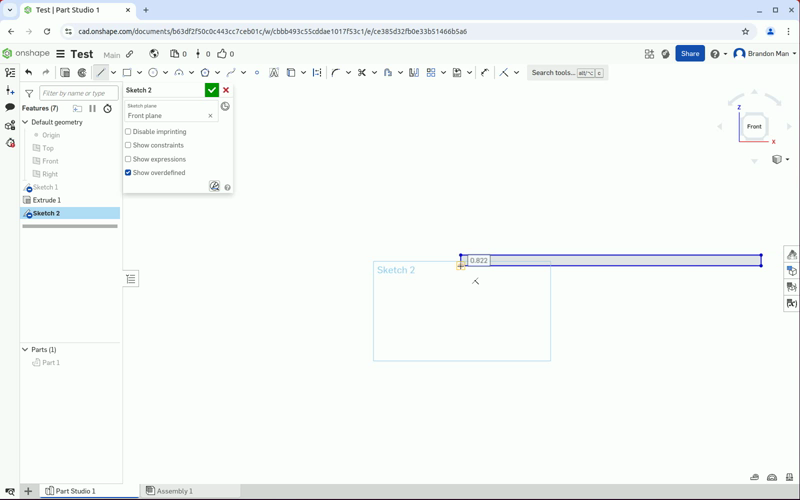
scroll(-6)
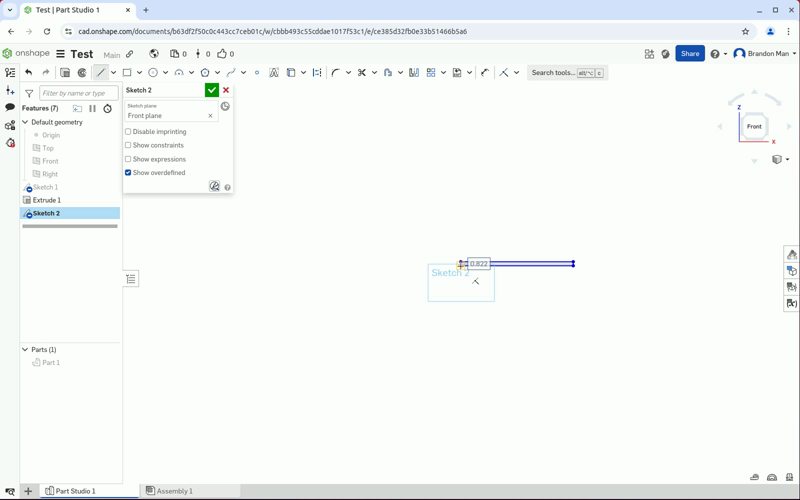
key(esc)
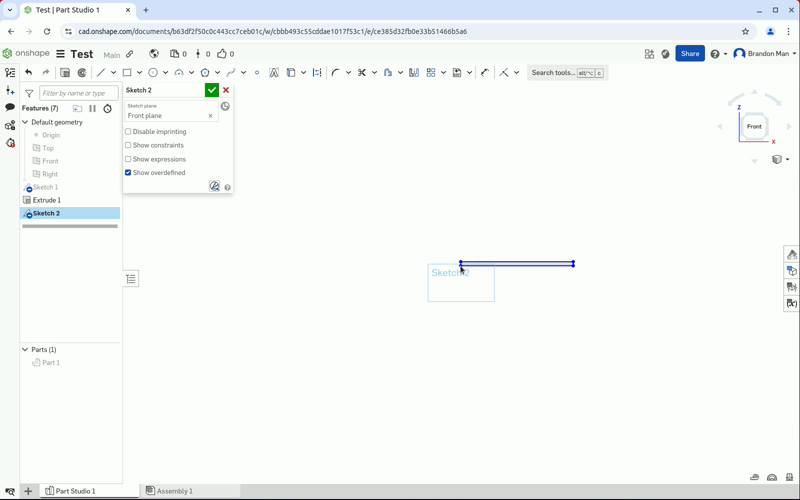
mouse_move(533, 265)
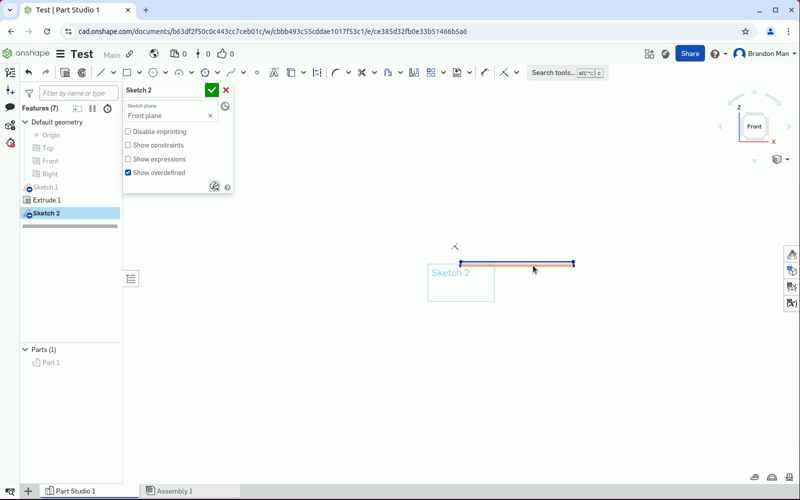
scroll(6)
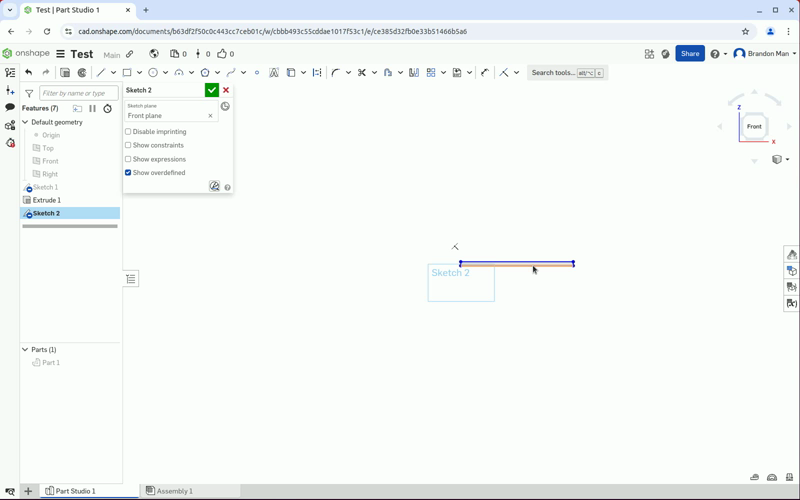
scroll(6)
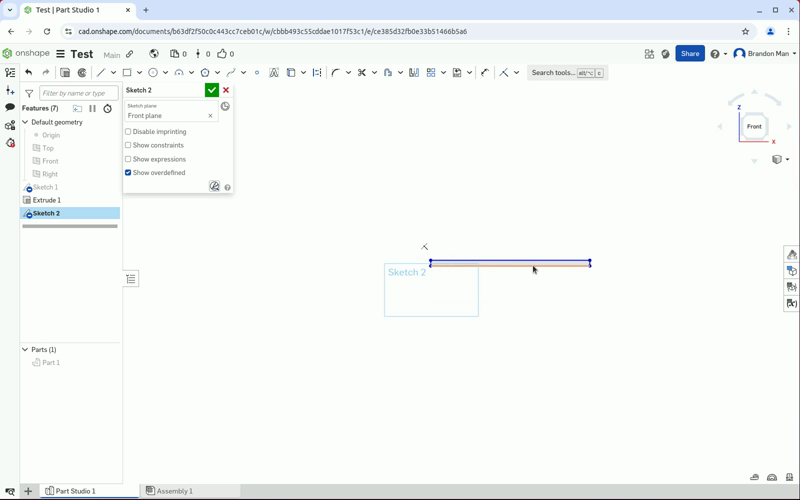
scroll(6)
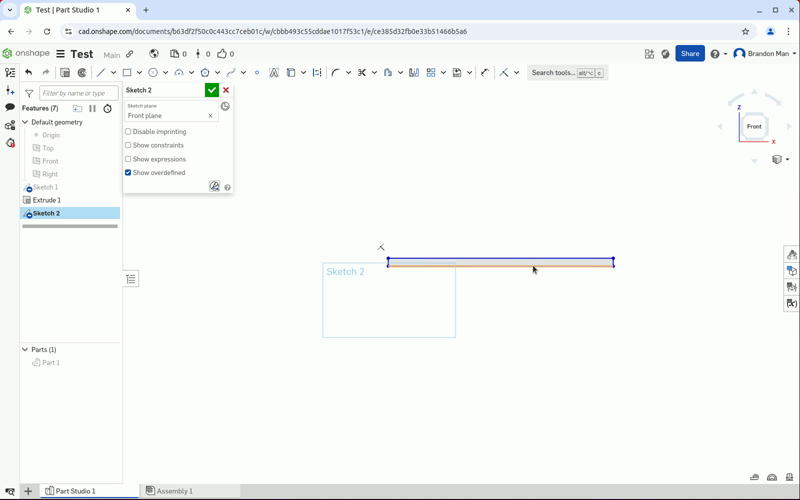
scroll(6)
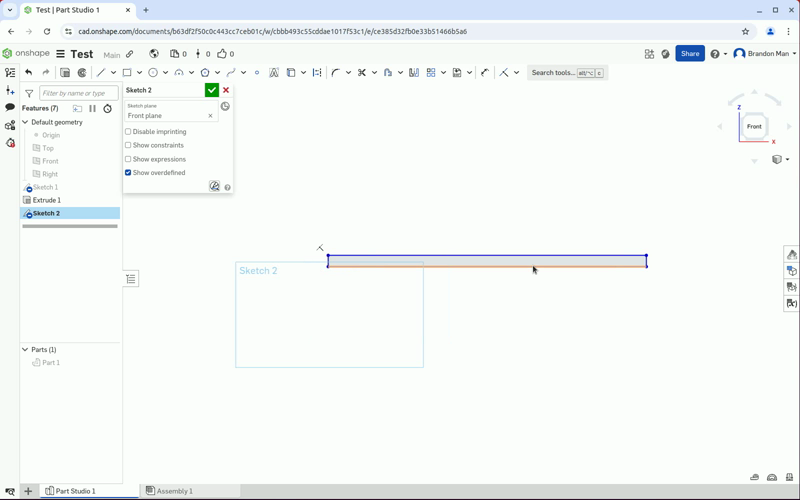
scroll(6)
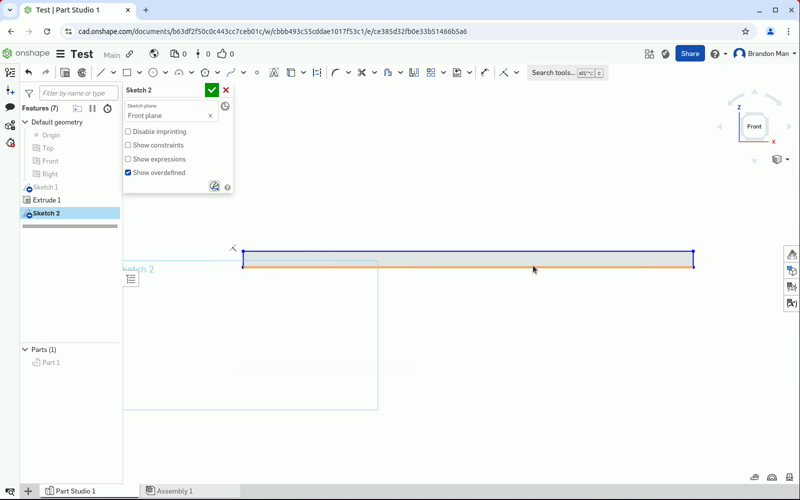
scroll(6)
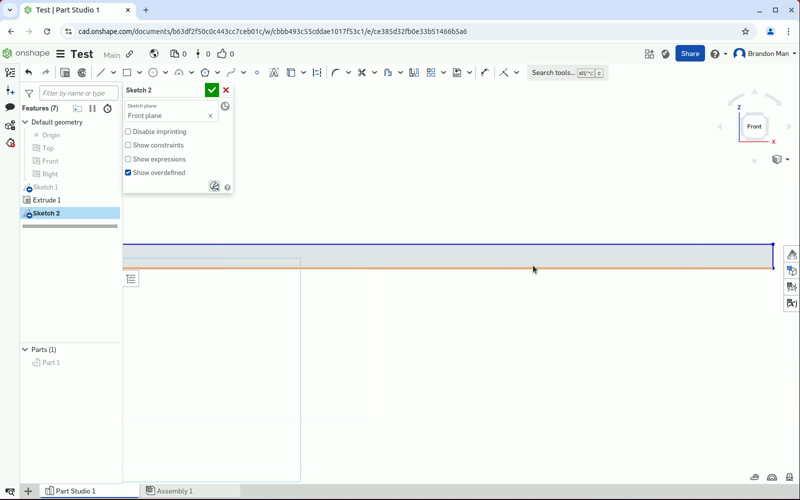
scroll(6)
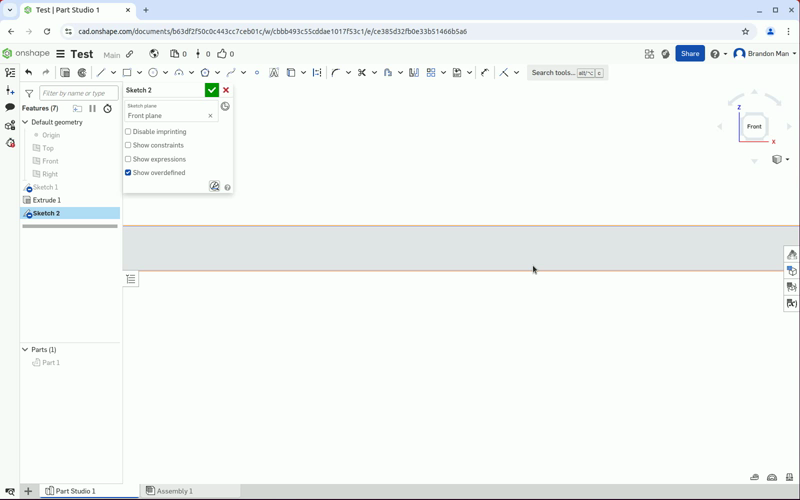
click(533, 265)
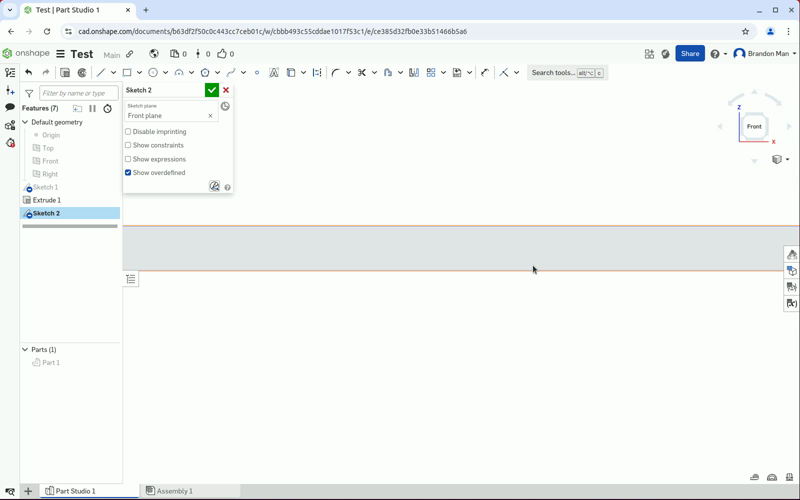
scroll(-6)
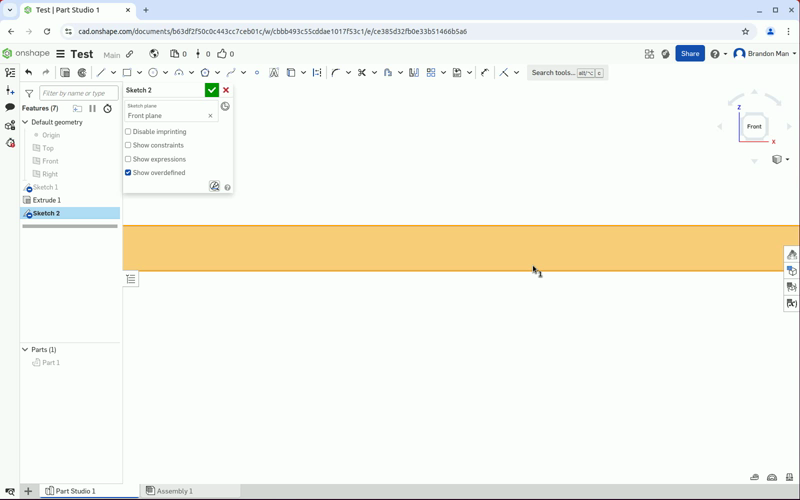
scroll(-6)
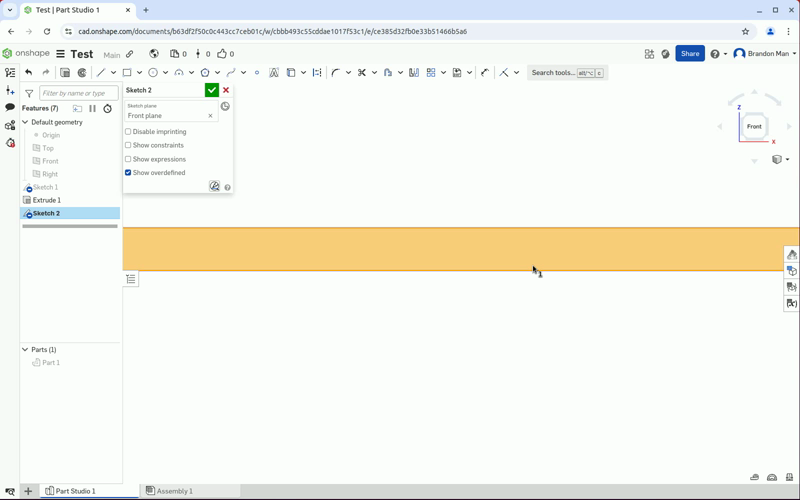
scroll(-6)
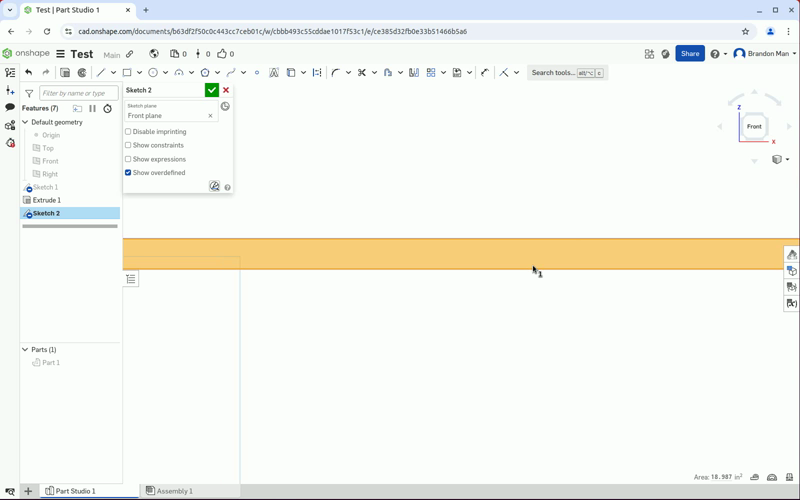
scroll(-6)
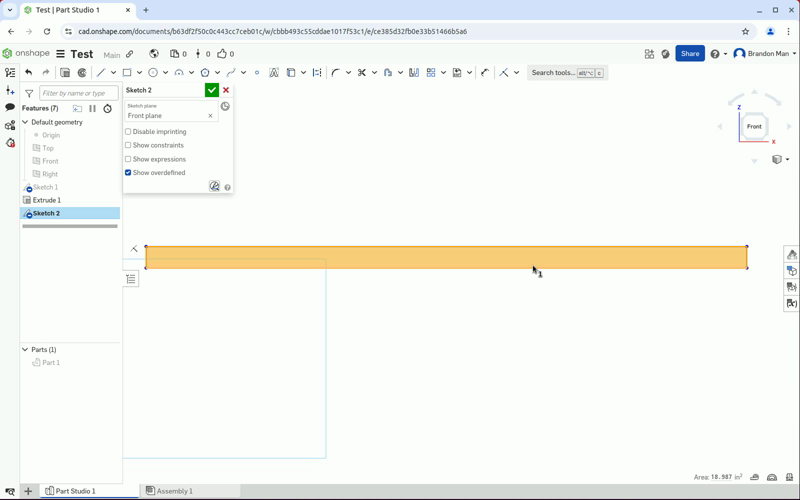
scroll(-6)
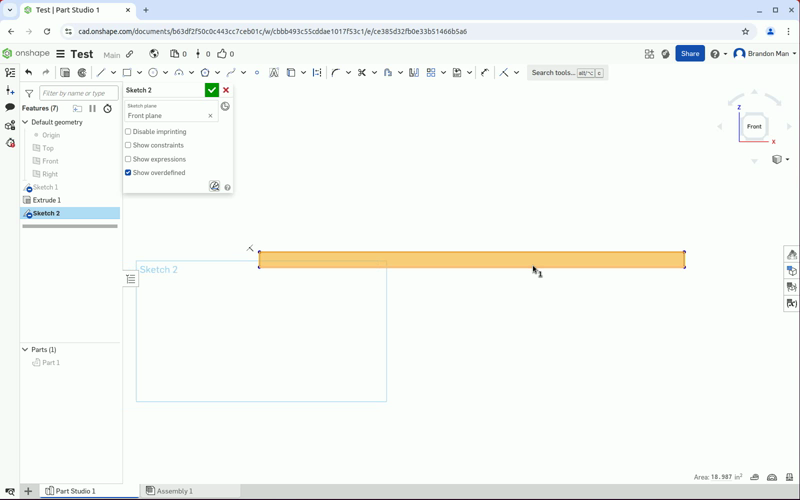
scroll(-6)
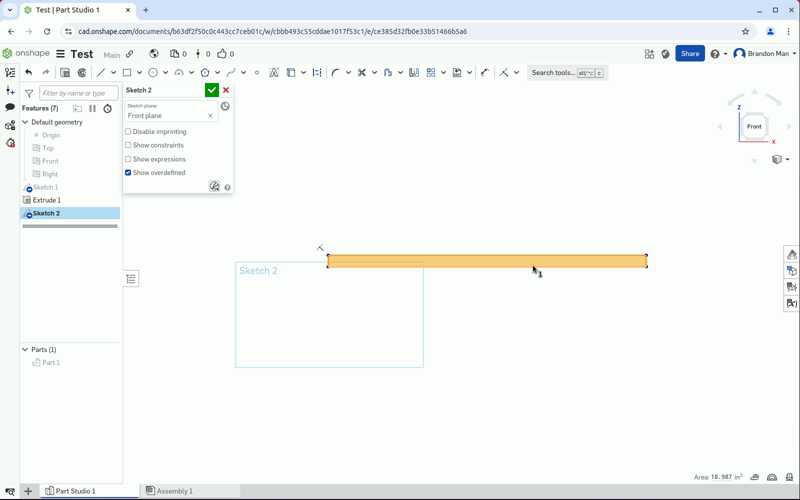
scroll(-6)
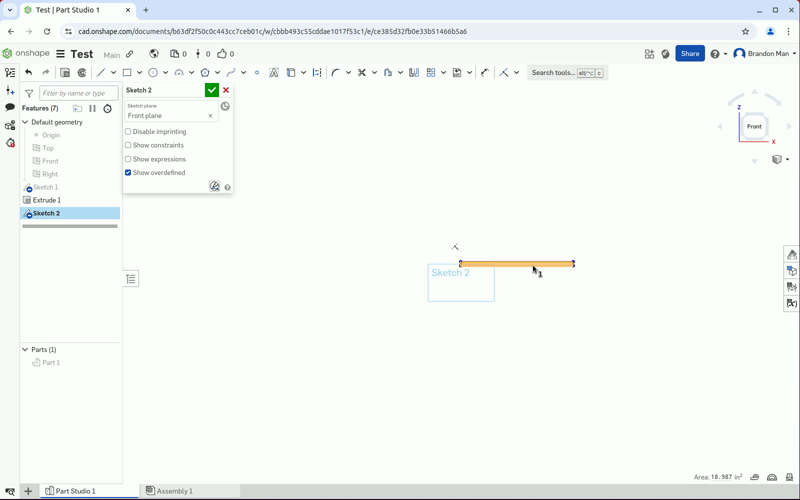
mouse_move(73, 352)
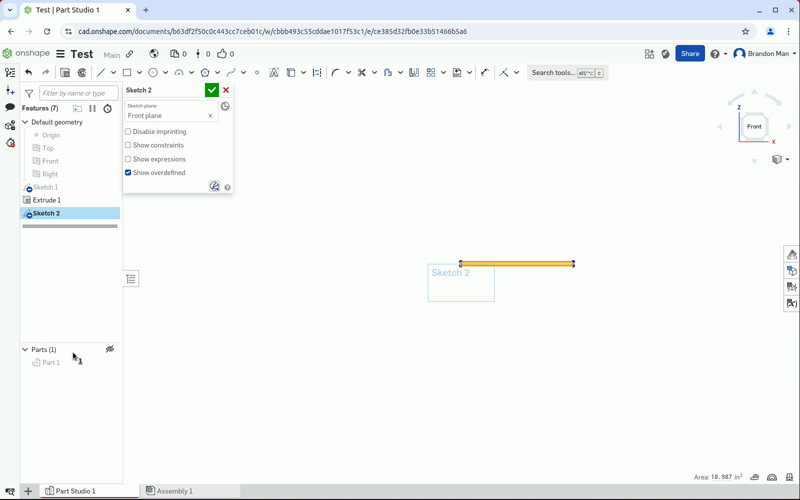
key(shift+y)
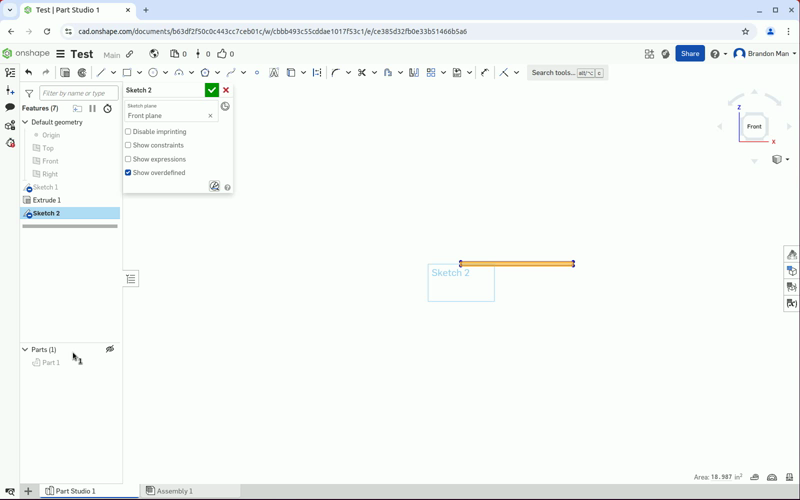
key(shift+e)
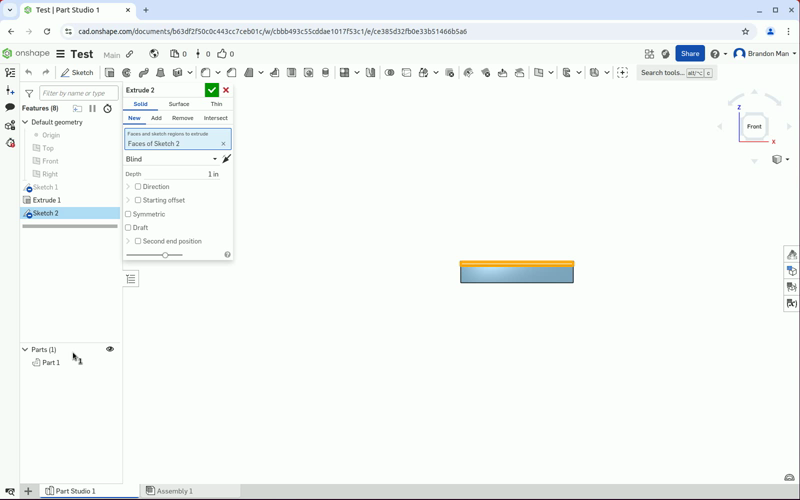
mouse_move(143, 106)
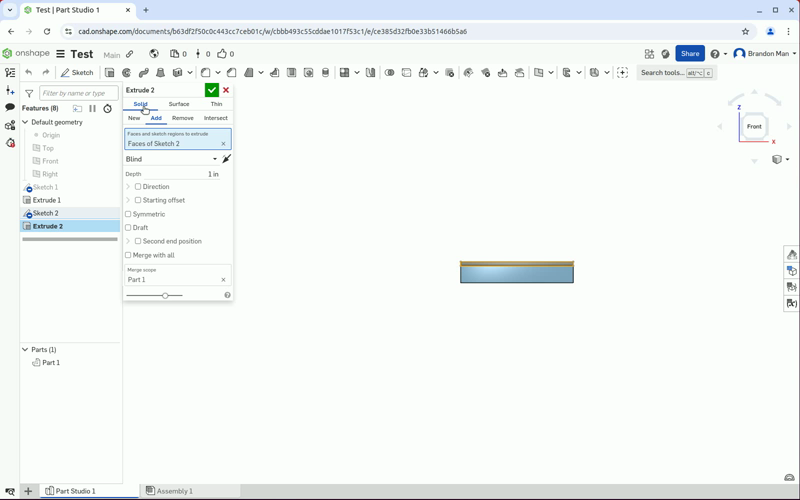
click(143, 106)
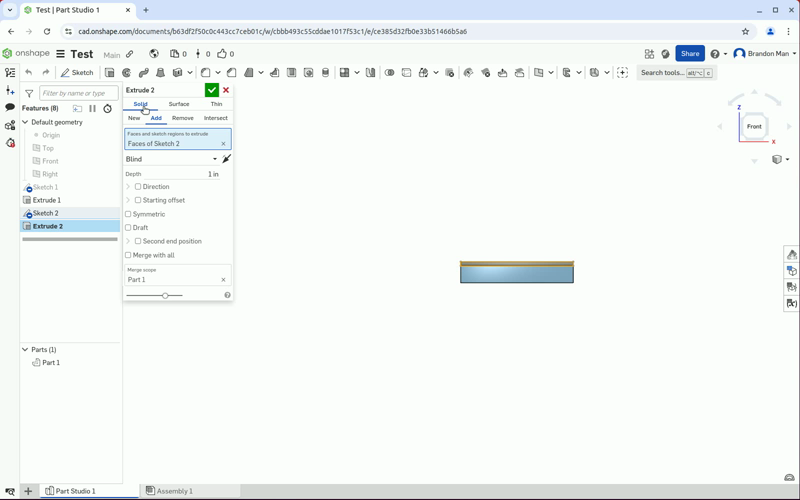
mouse_move(137, 120)
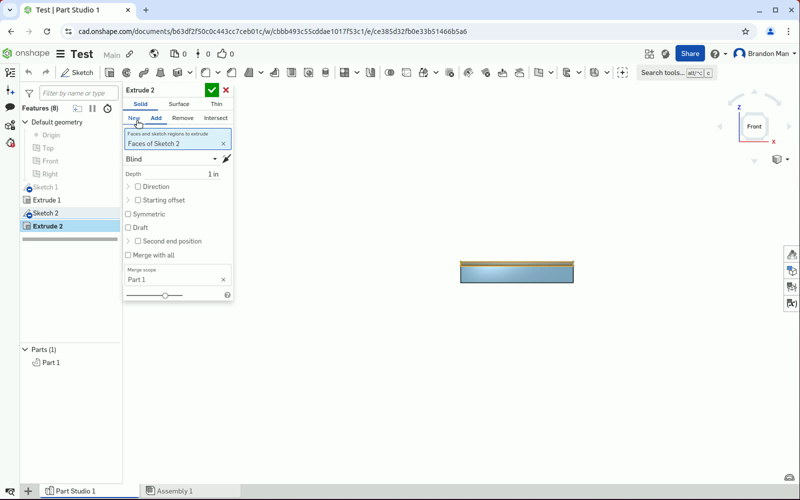
click(137, 120)
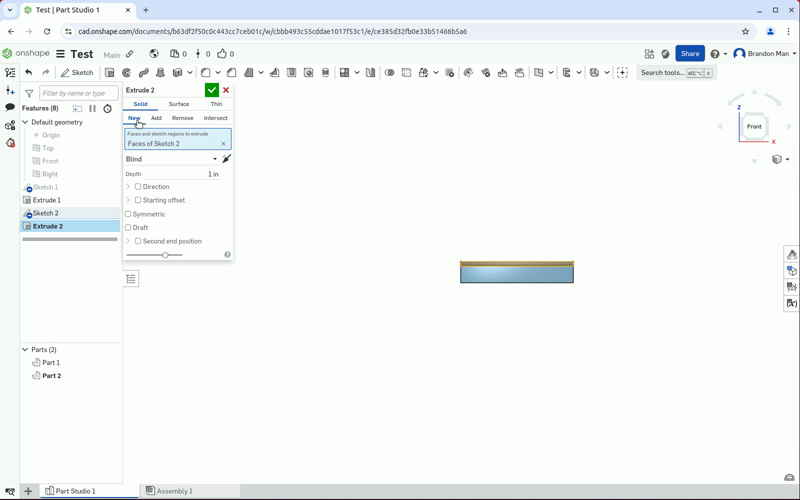
key(tab, 4)
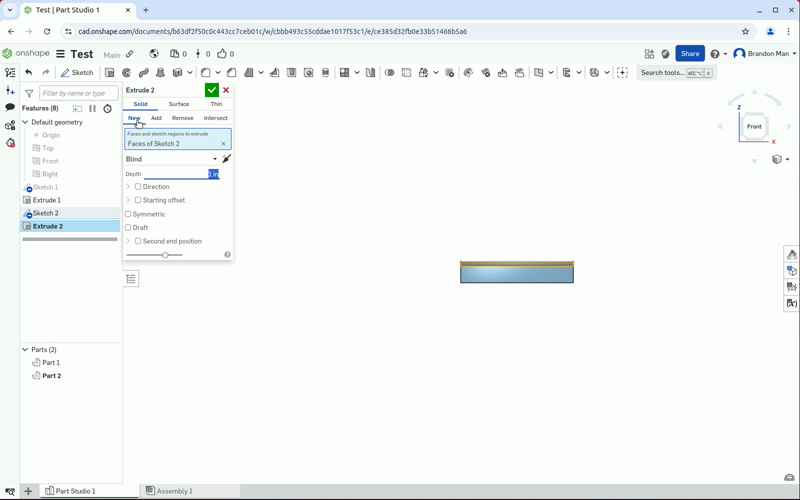
text(8.906)
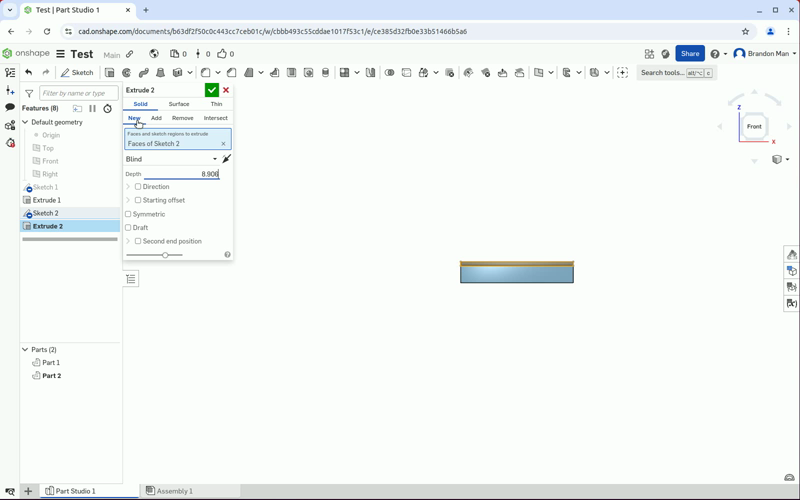
key(enter)
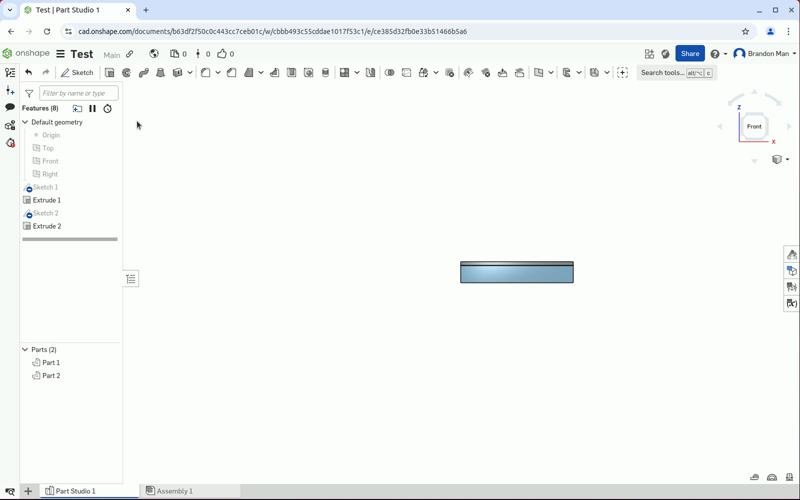
key(shift+h)
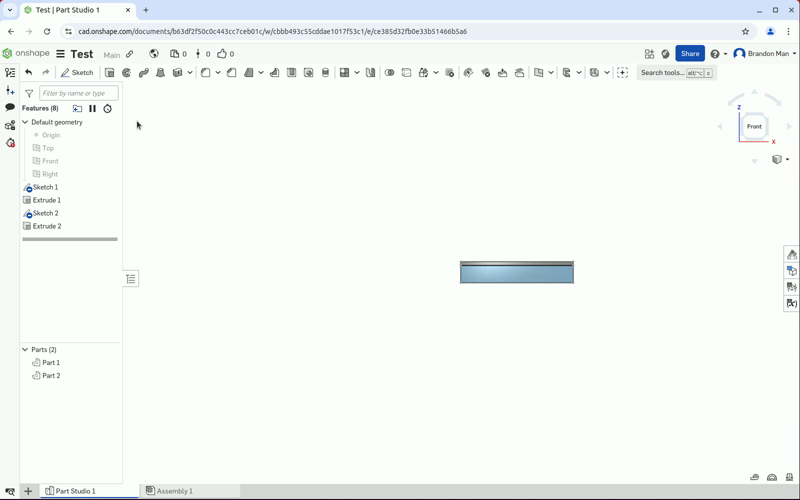
key(shift+h)
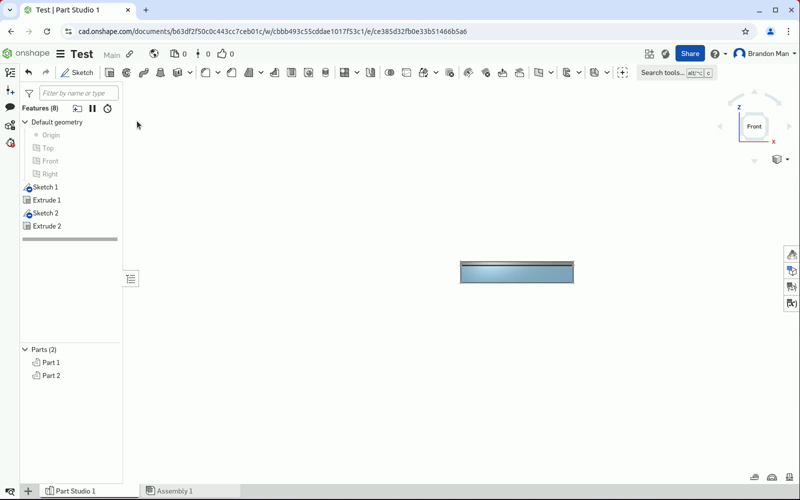
key(shift+7)
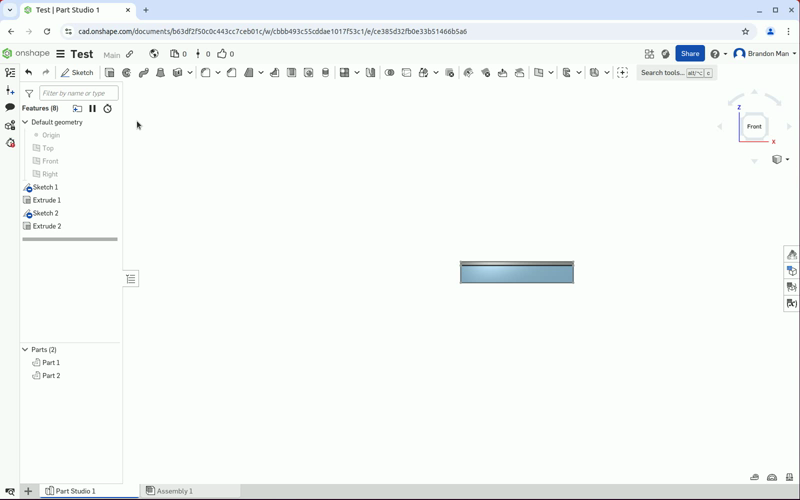
key(left, 2)
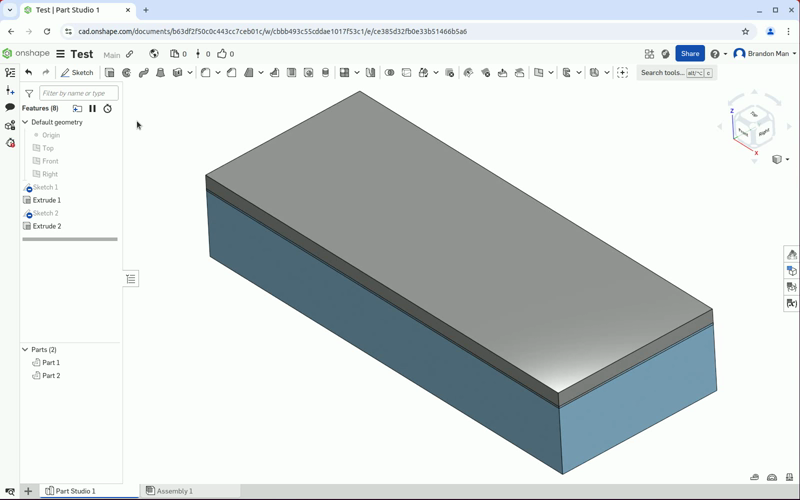
key(down, 2)
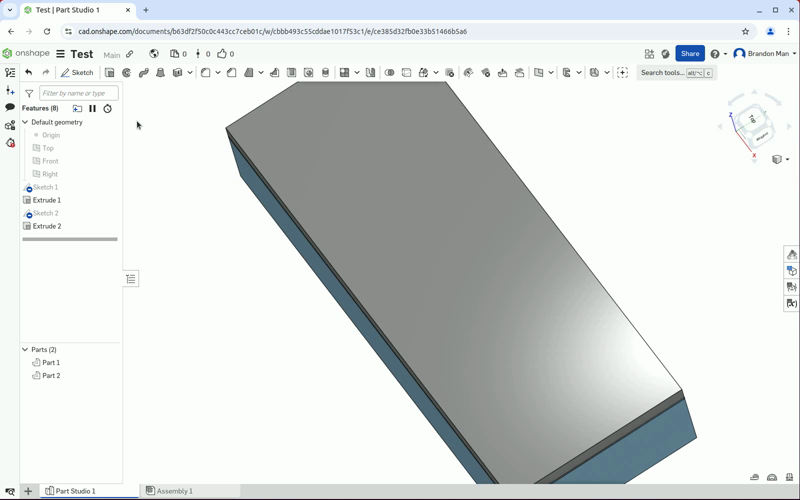
key(up, 2)
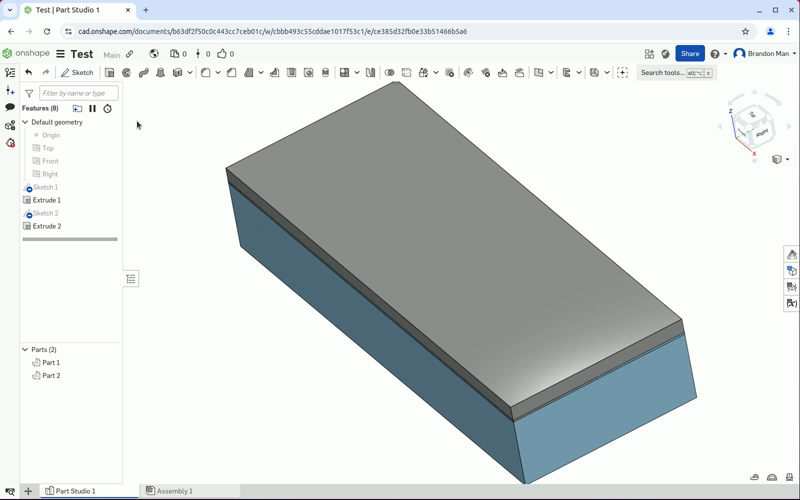
key(right, 2)
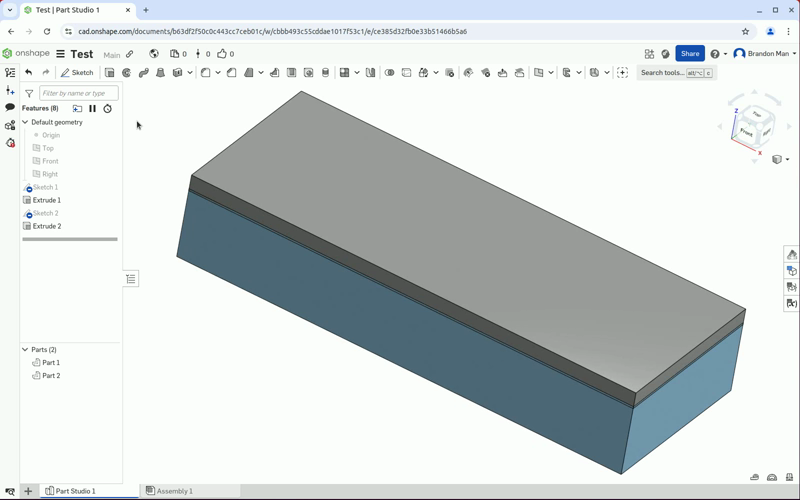
mouse_move(73, 189)
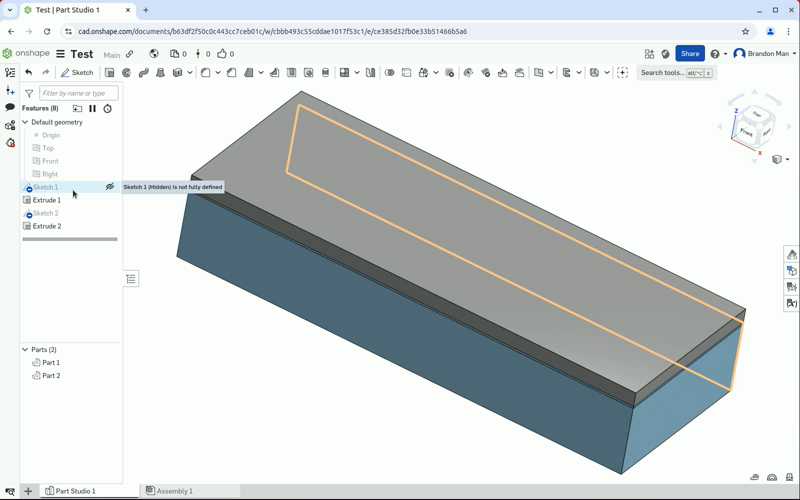
click(73, 189)